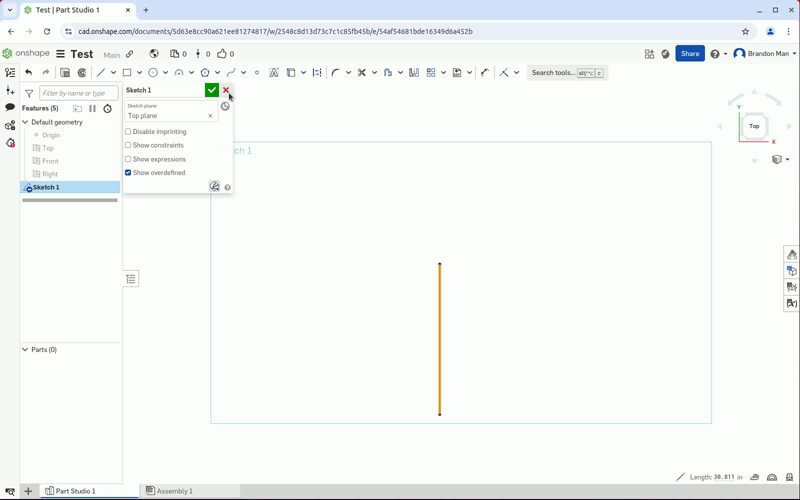
key(shift+h)
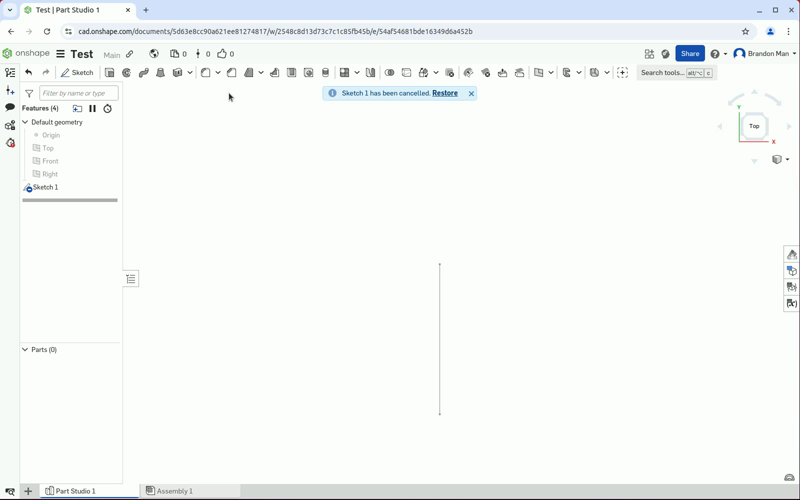
mouse_move(73, 352)
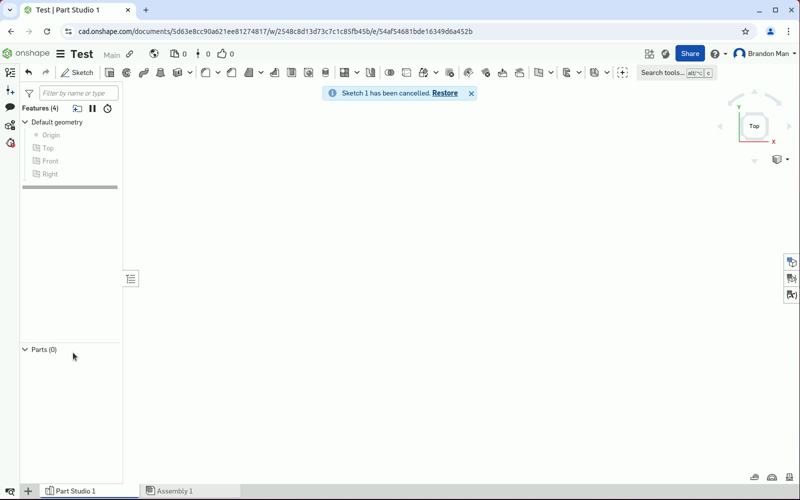
key(y)
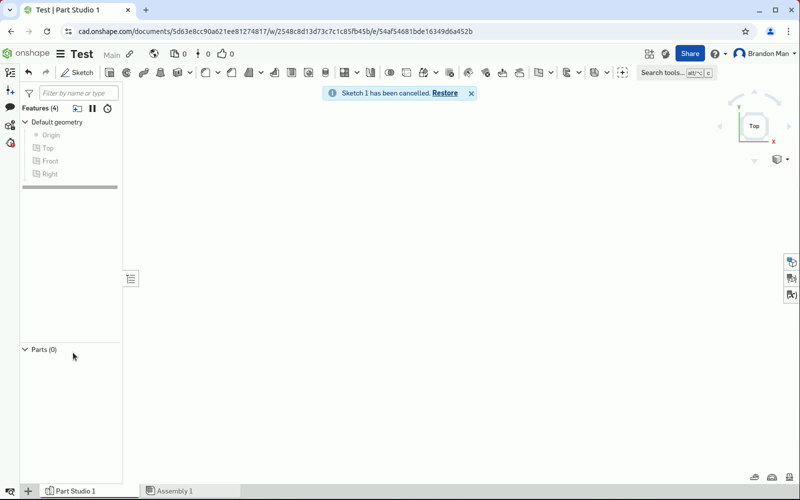
key(shift+p)
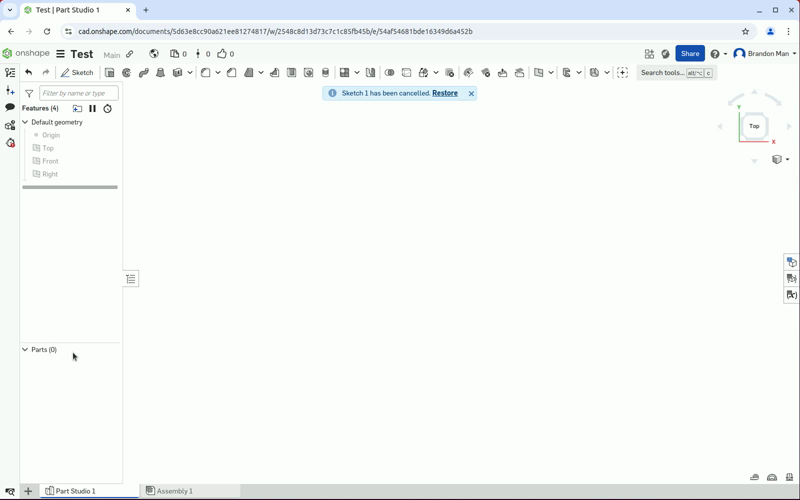
key(space)
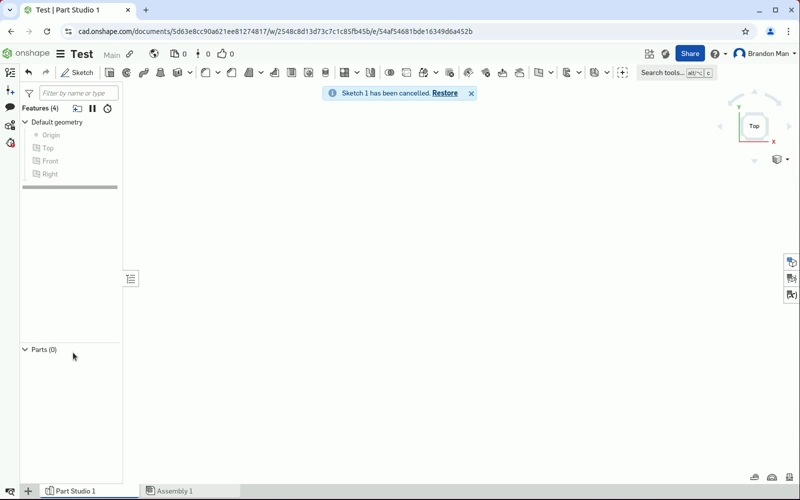
key_down(shift)
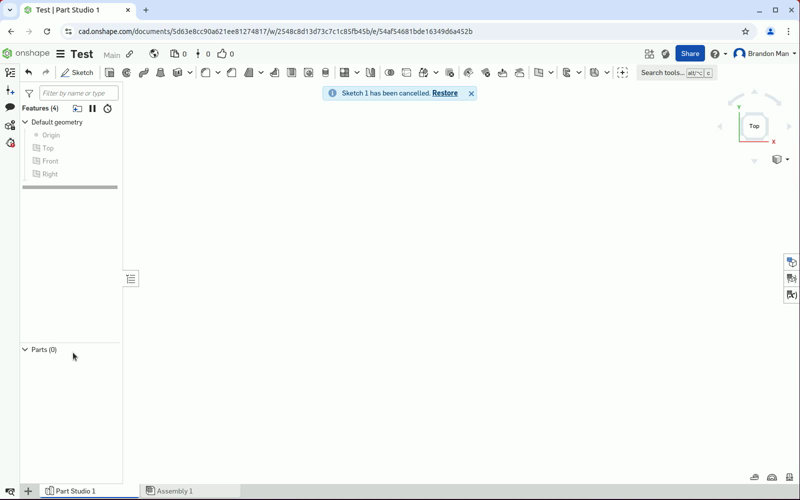
key(up)
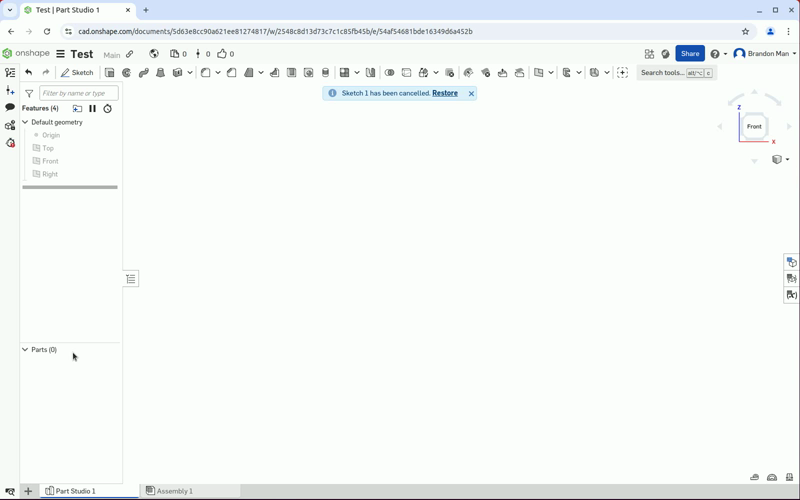
key_up(shift)
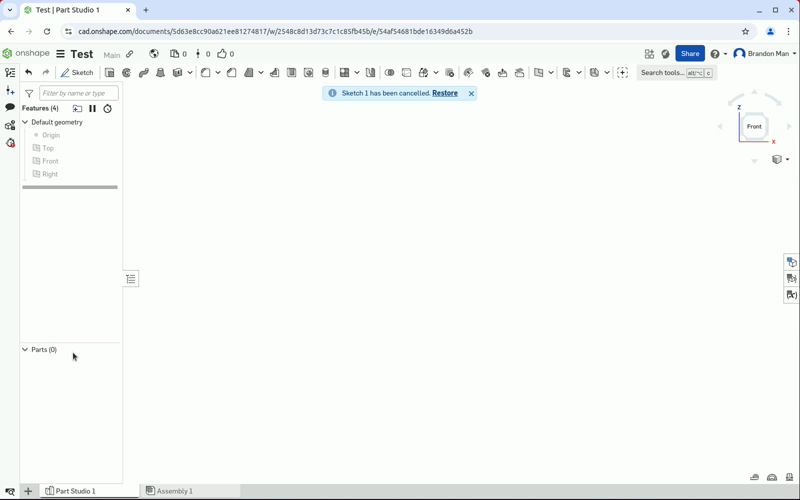
mouse_move(73, 352)
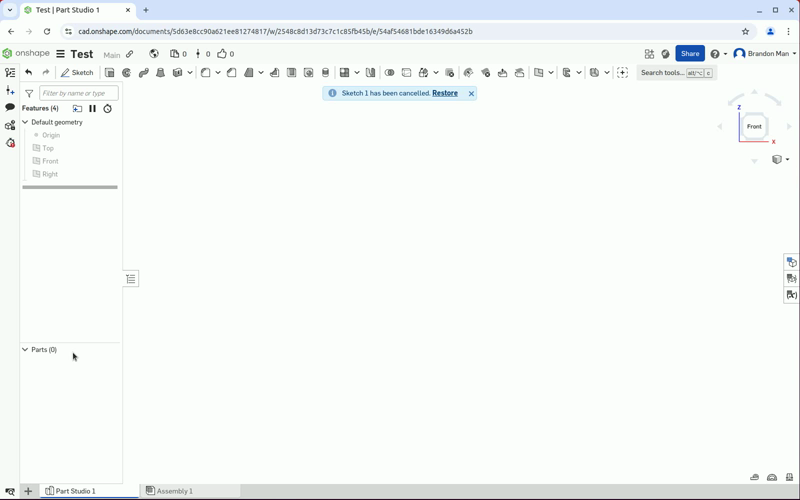
key(shift+y)
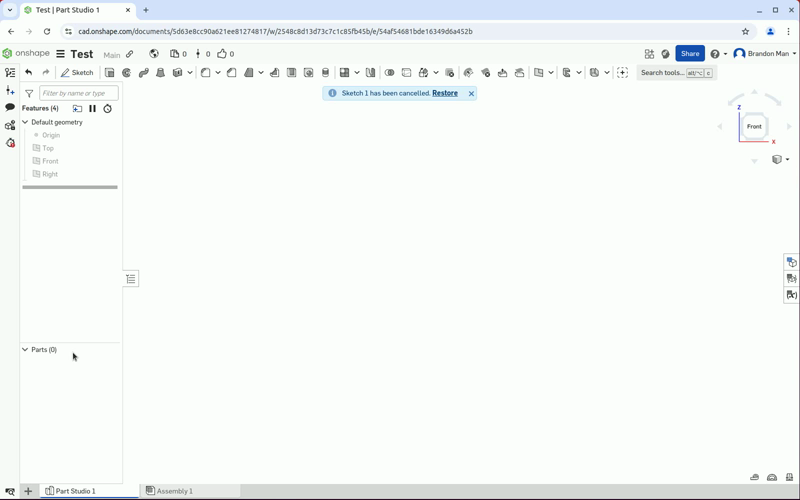
key(shift+s)
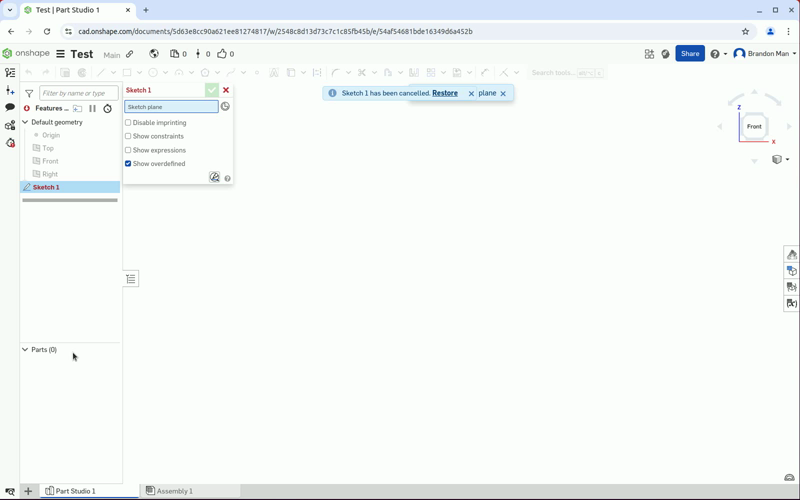
mouse_move(73, 163)
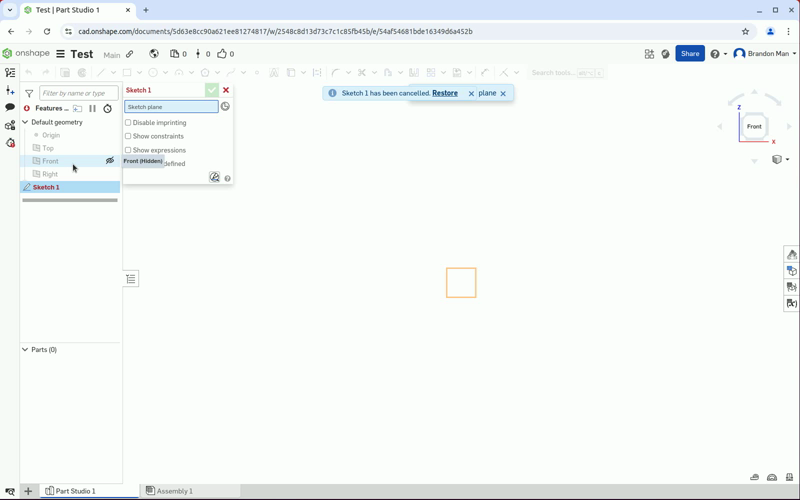
click(73, 163)
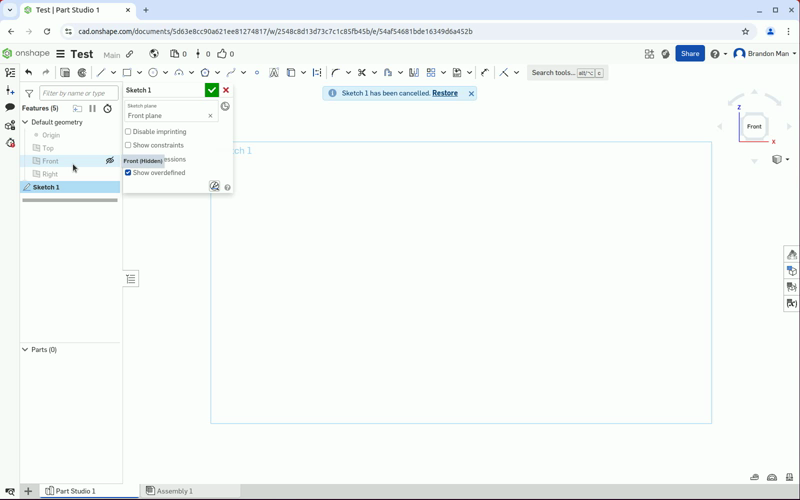
mouse_move(73, 352)
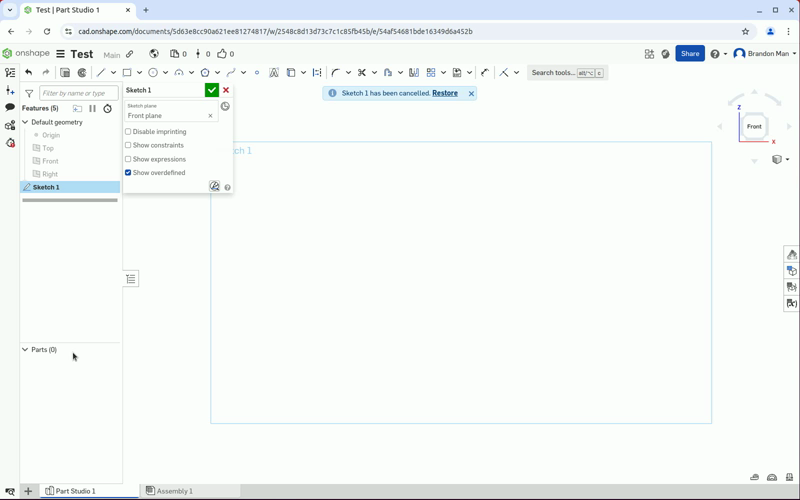
key(y)
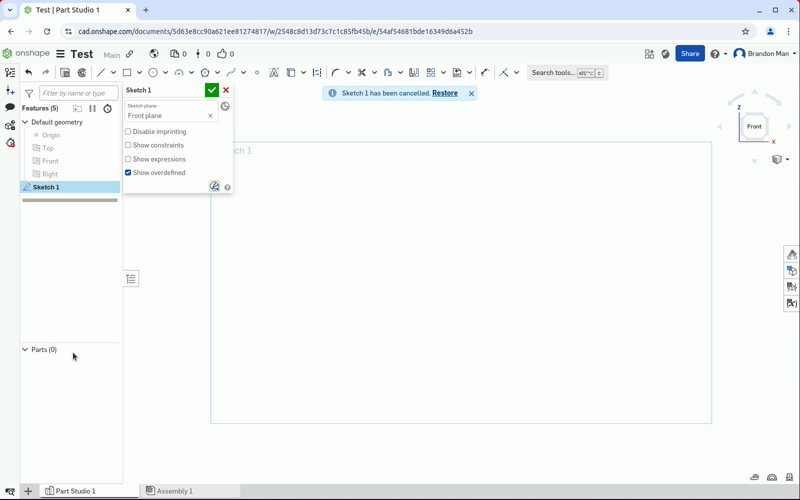
key(l)
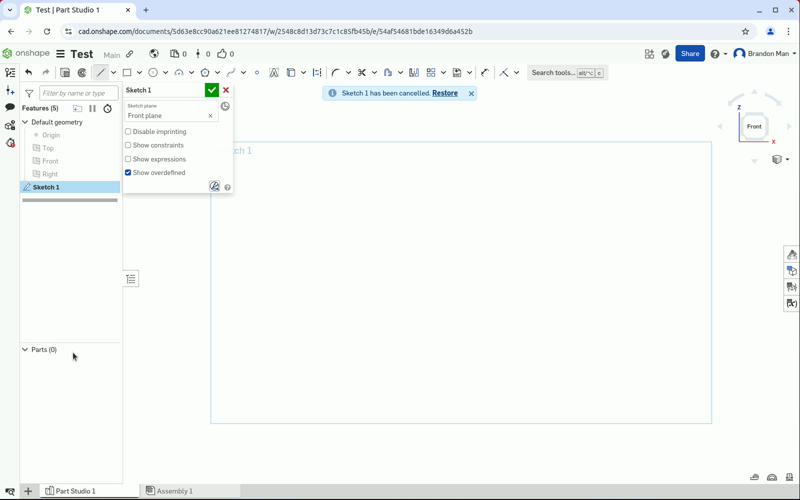
key_down(shift)
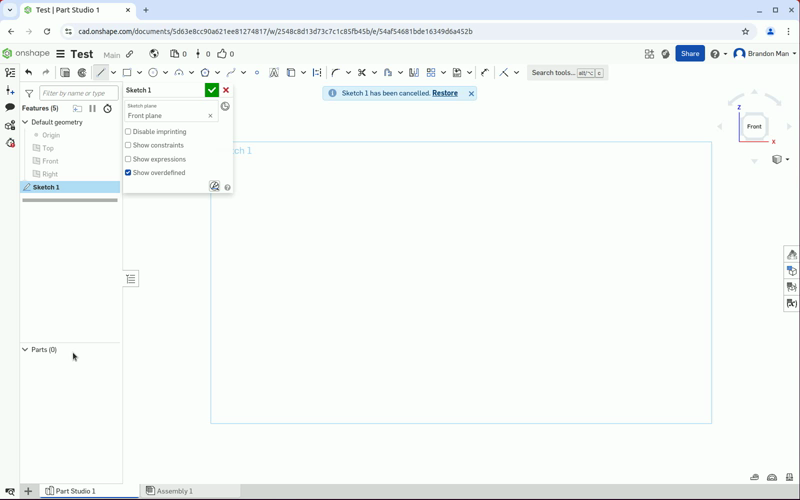
mouse_move(460, 282)
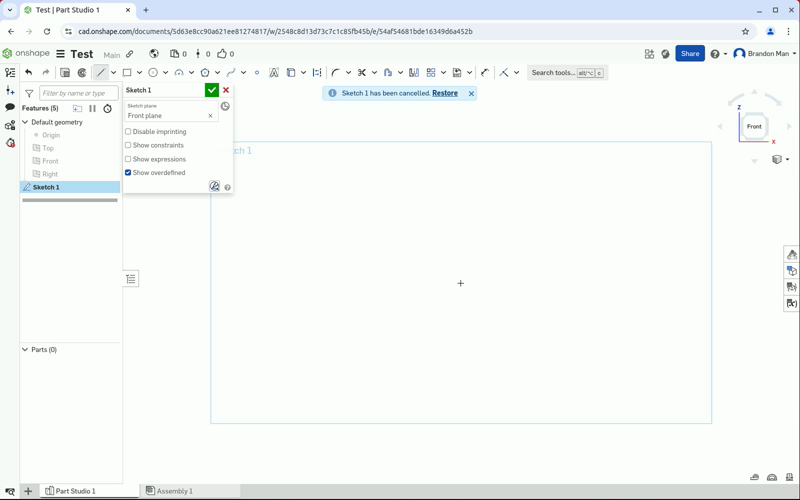
click(460, 282)
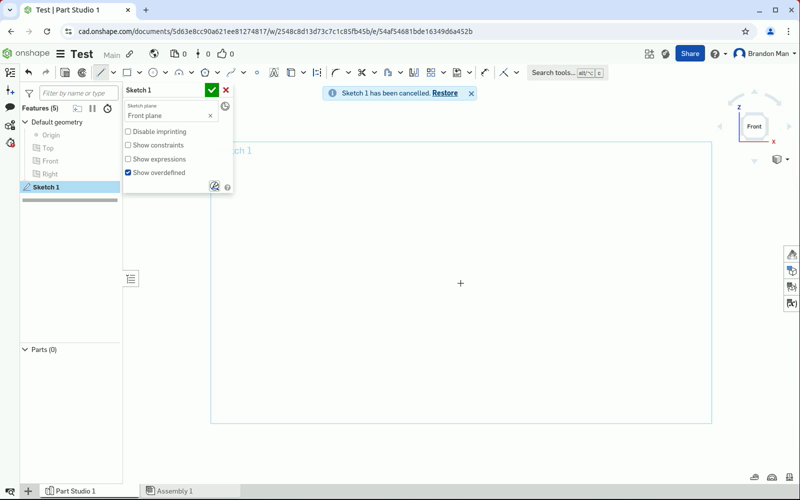
key_up(shift)
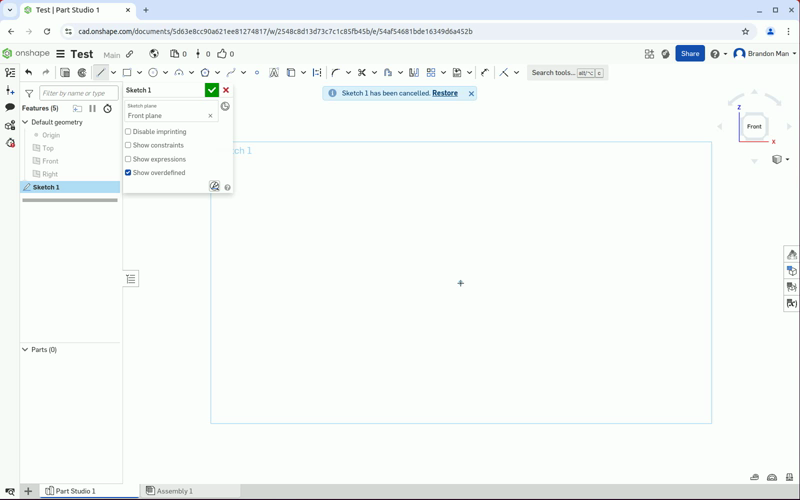
key_down(shift)
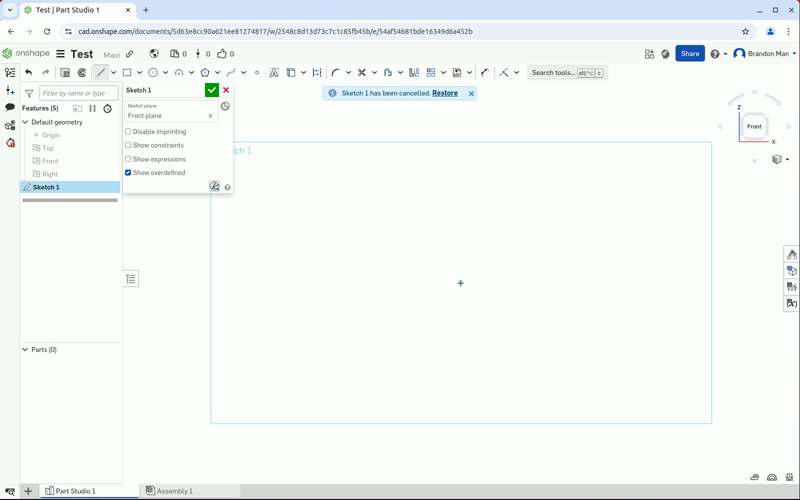
mouse_move(573, 282)
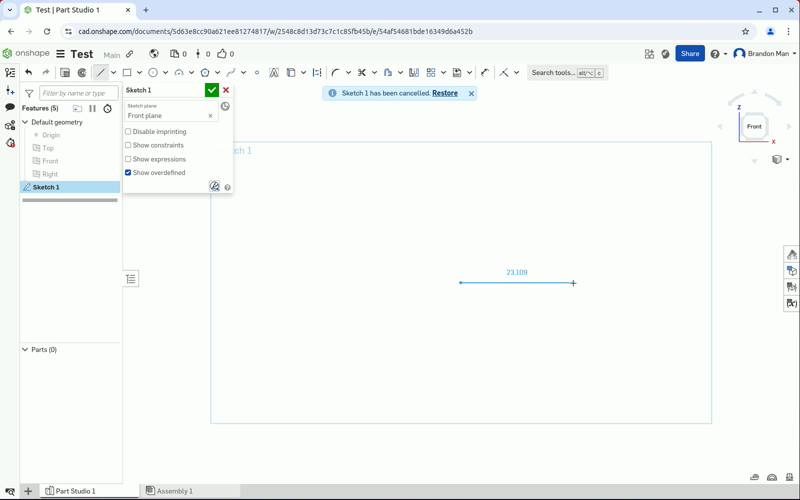
click(573, 282)
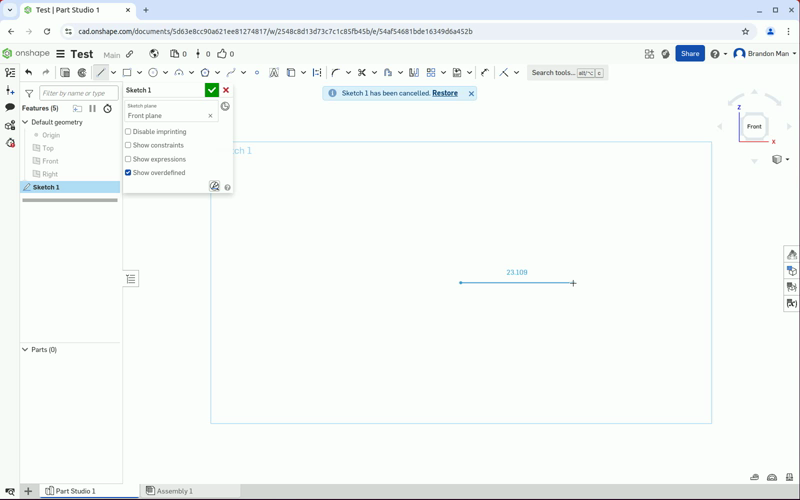
key_up(shift)
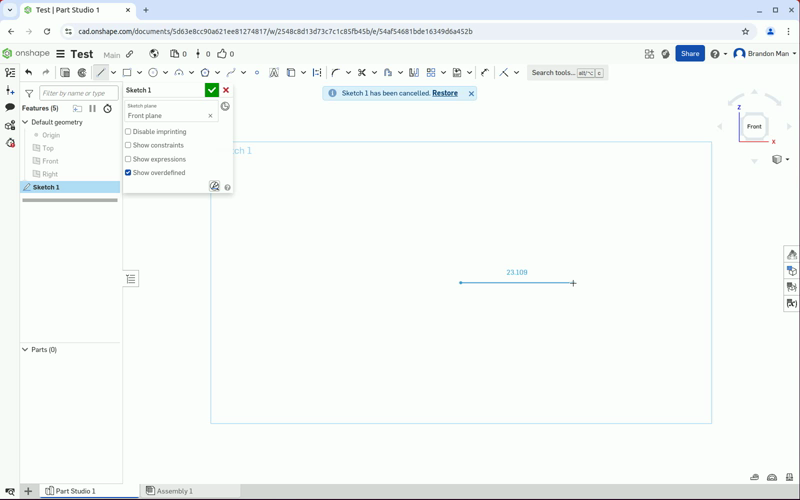
key_down(shift)
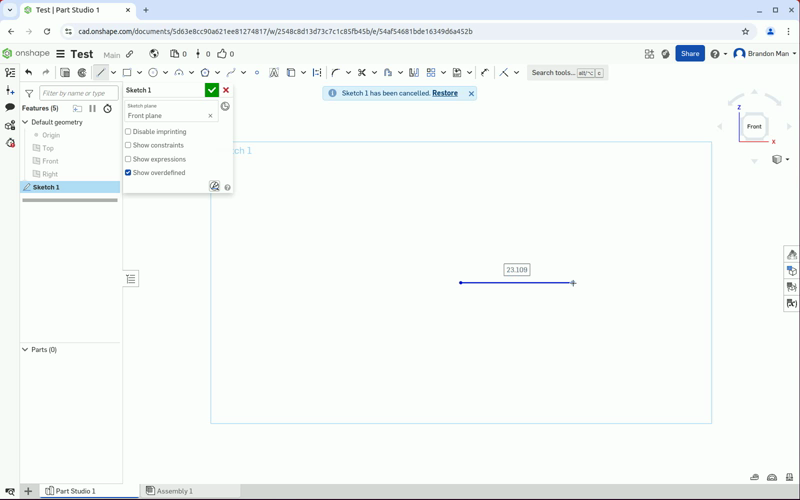
mouse_move(573, 208)
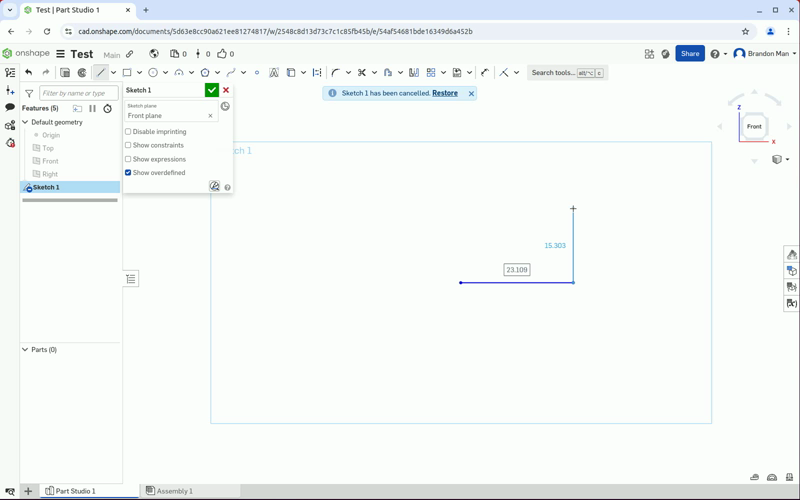
click(573, 208)
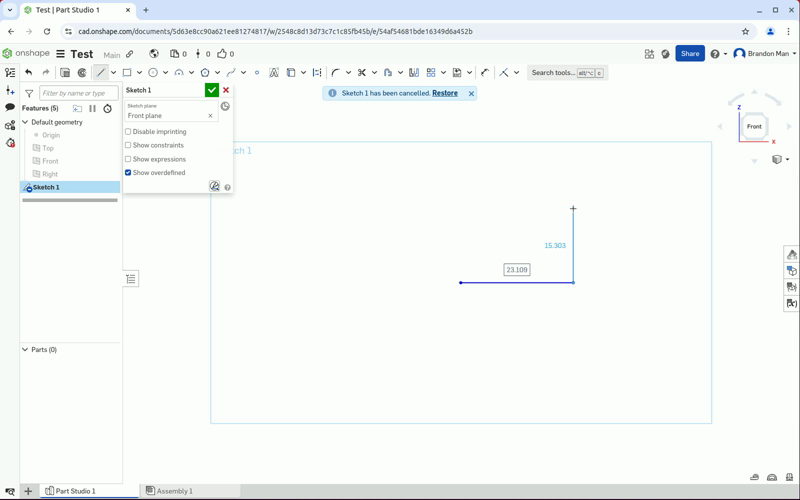
key_up(shift)
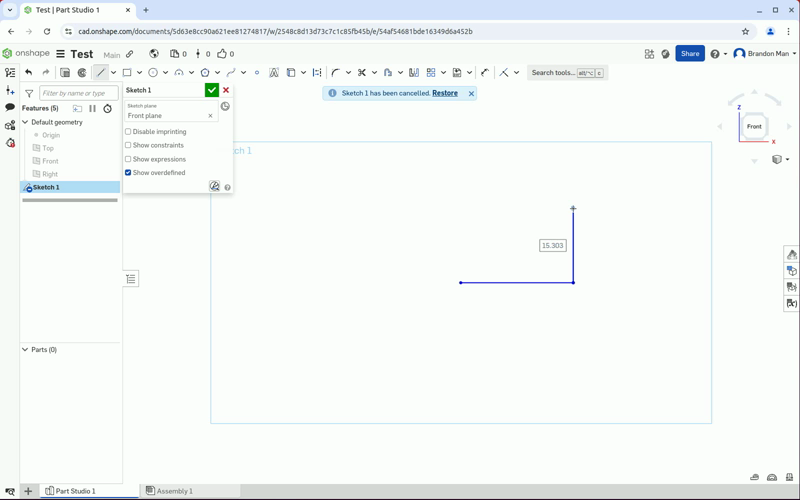
key_down(shift)
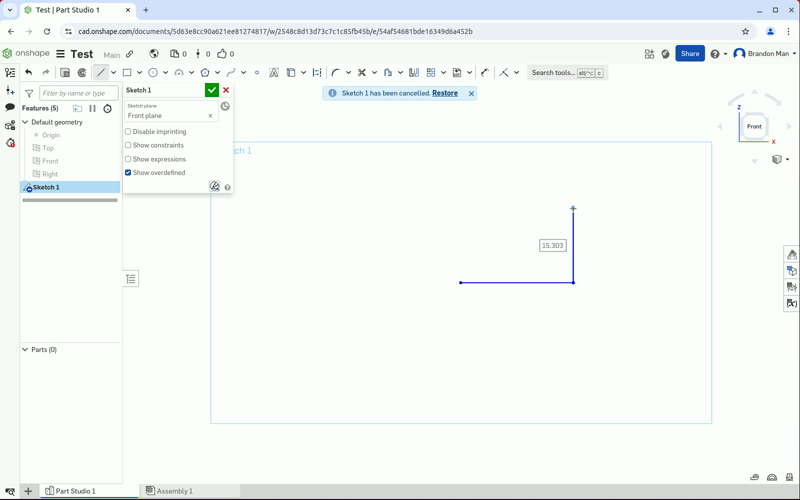
mouse_move(460, 208)
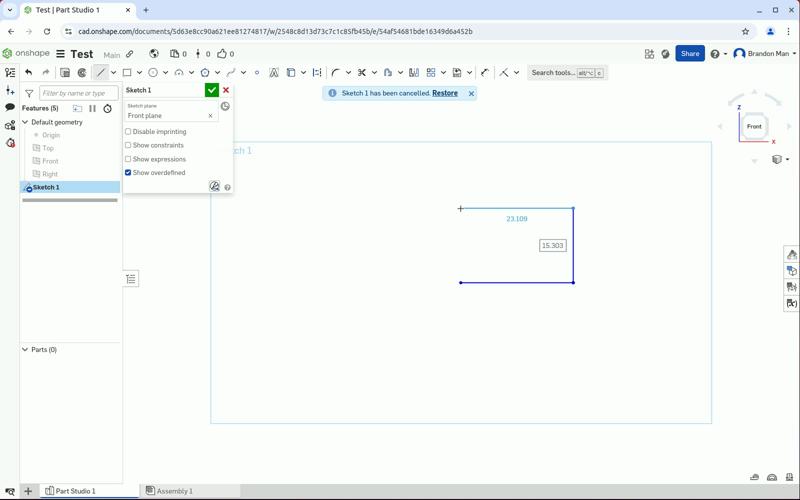
click(460, 208)
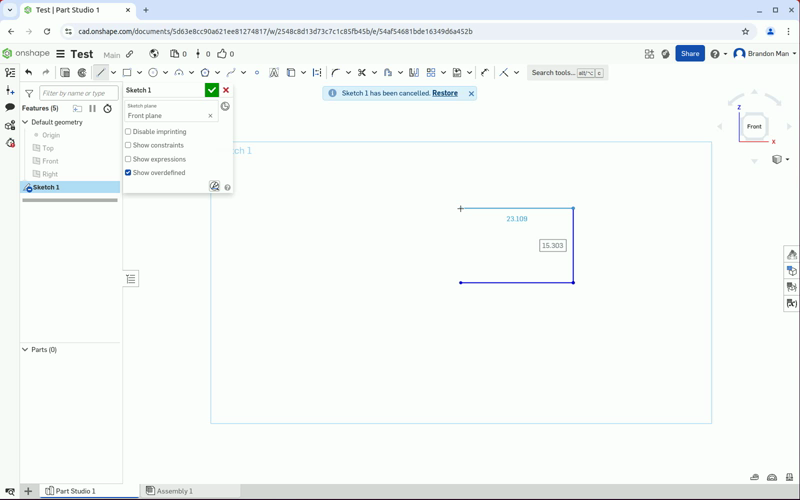
key_up(shift)
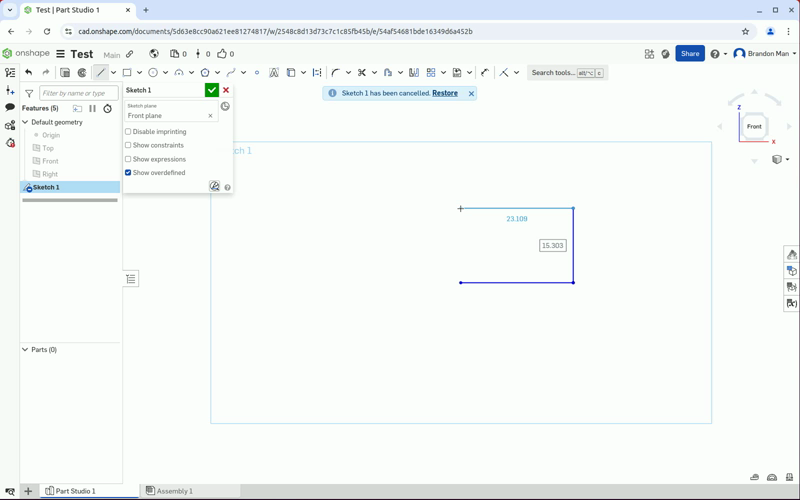
key_down(shift)
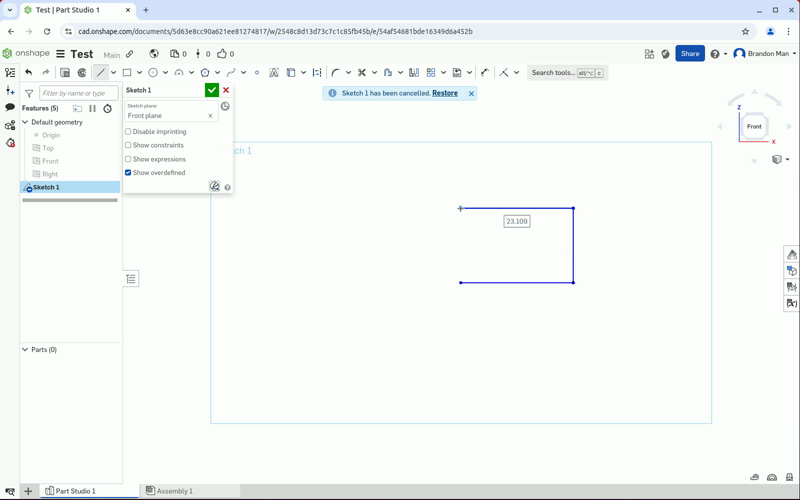
mouse_move(460, 282)
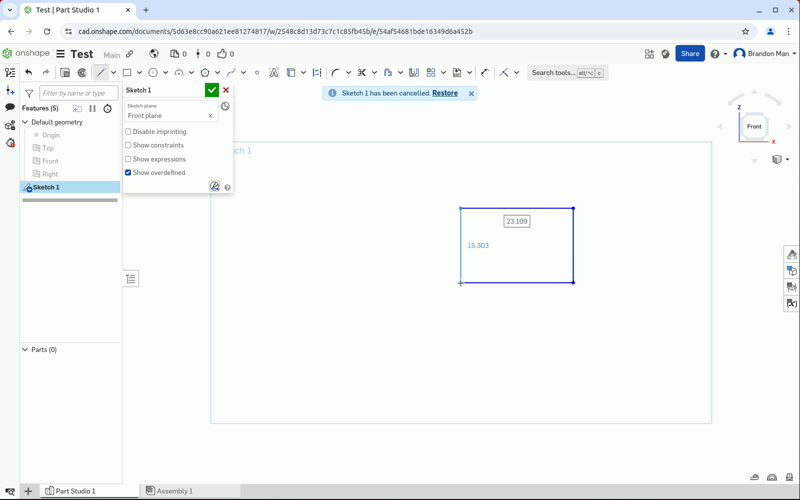
key_up(shift)
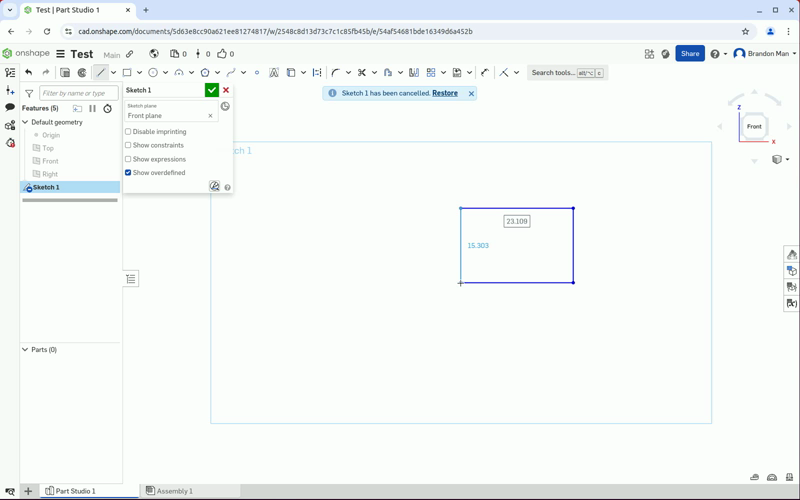
click(460, 282)
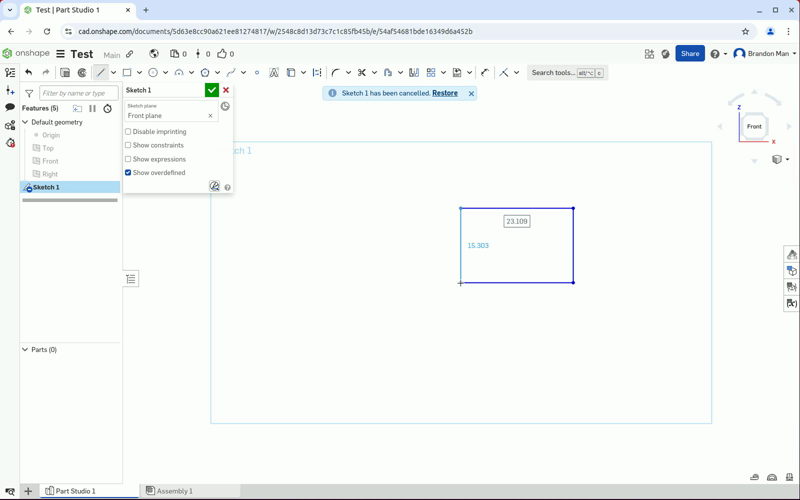
key(esc)
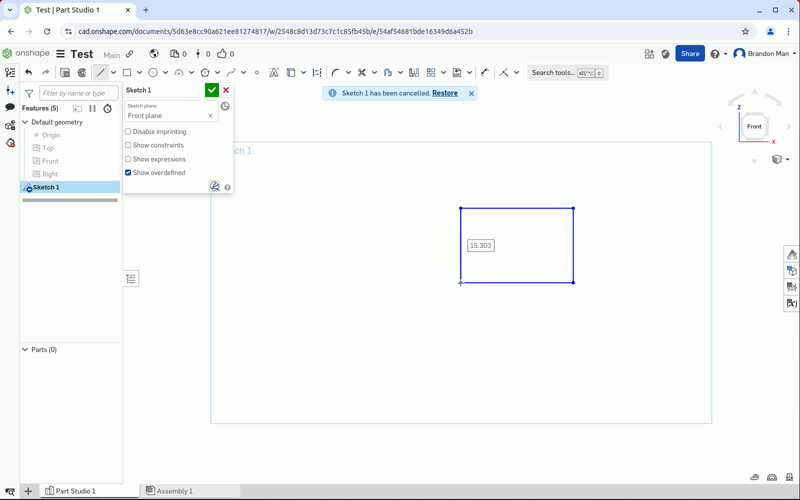
mouse_move(479, 265)
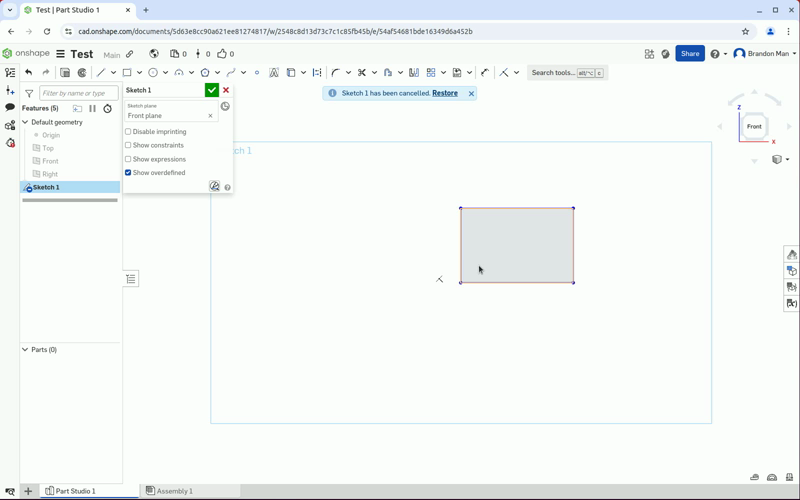
click(479, 265)
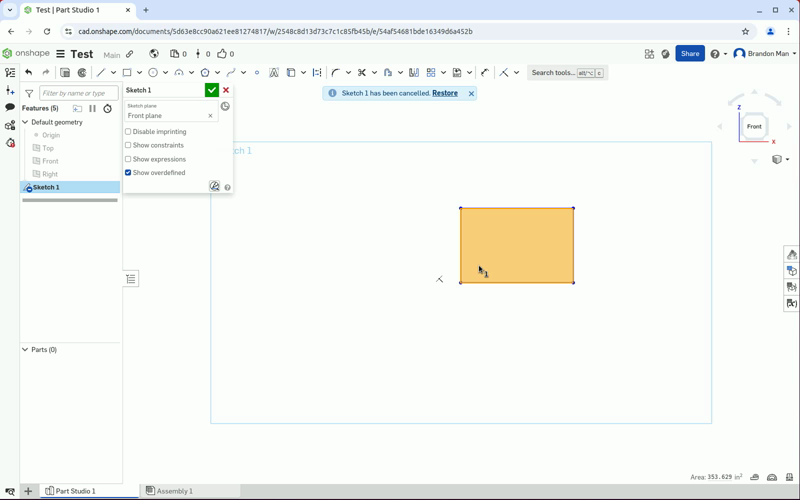
mouse_move(73, 352)
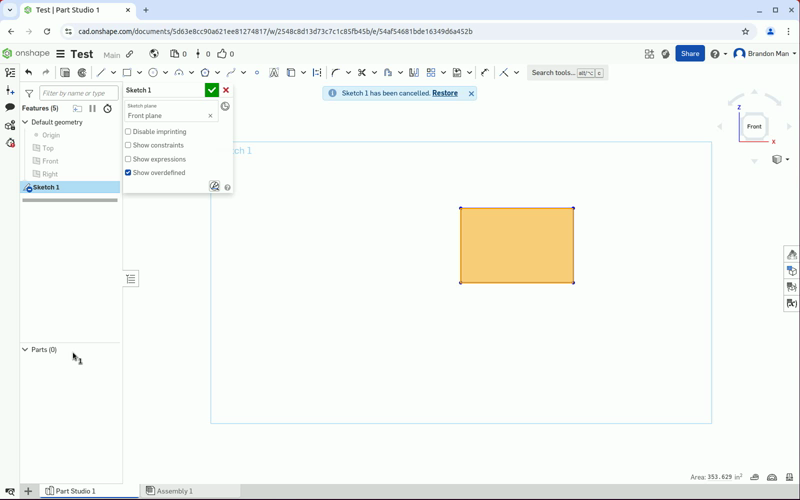
key(shift+y)
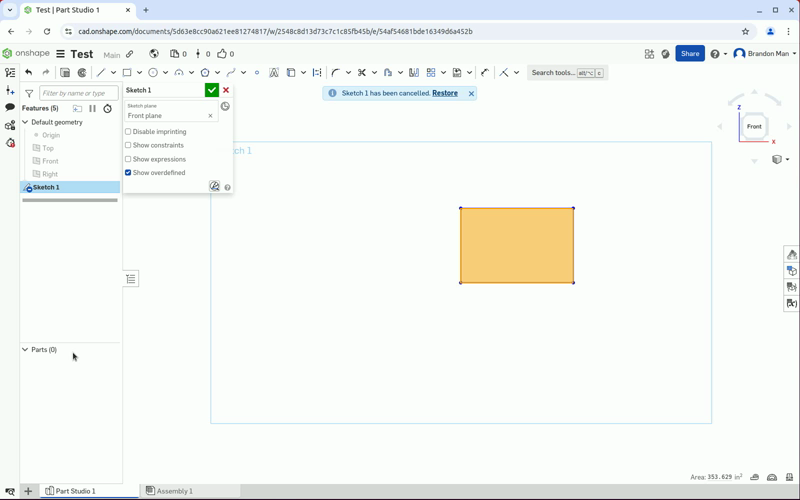
key(shift+e)
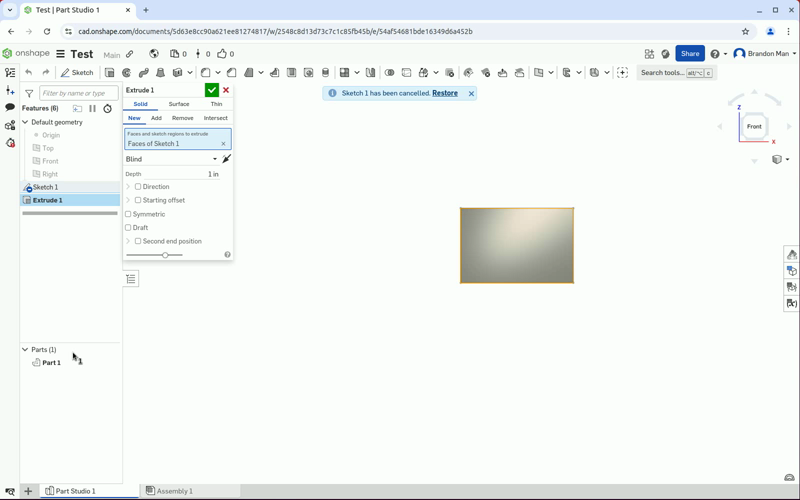
mouse_move(143, 106)
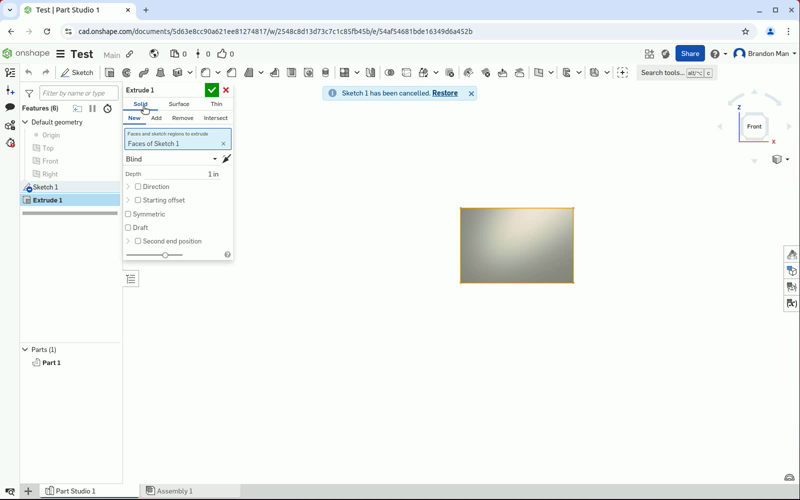
click(143, 106)
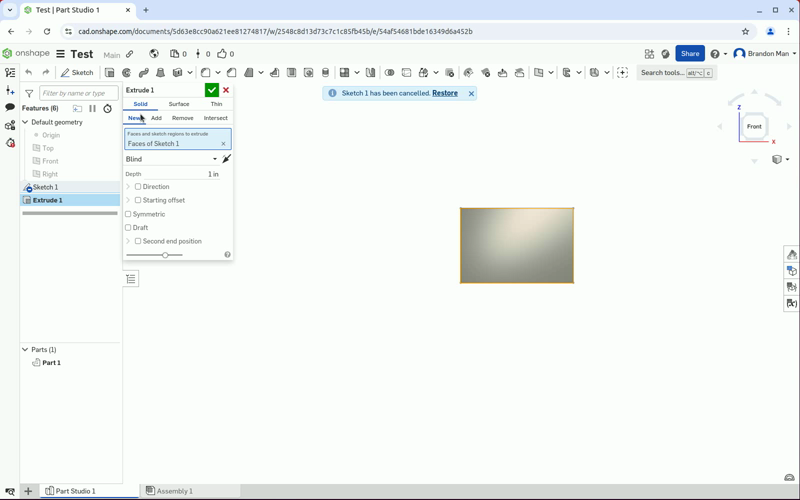
mouse_move(137, 120)
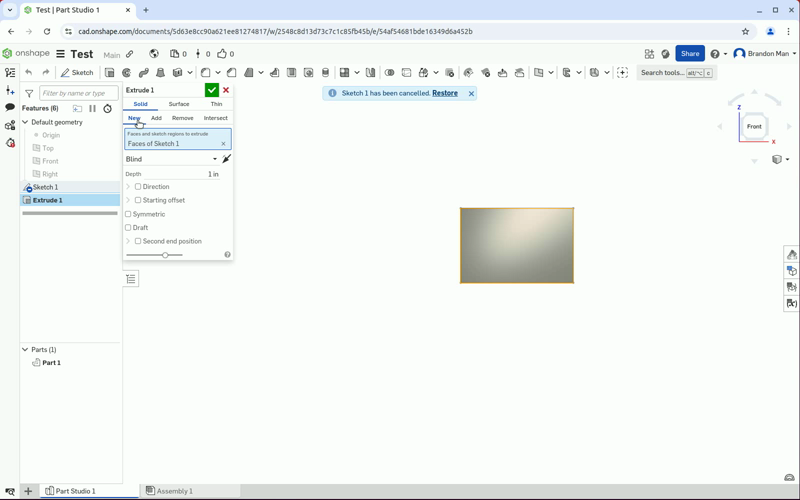
click(137, 120)
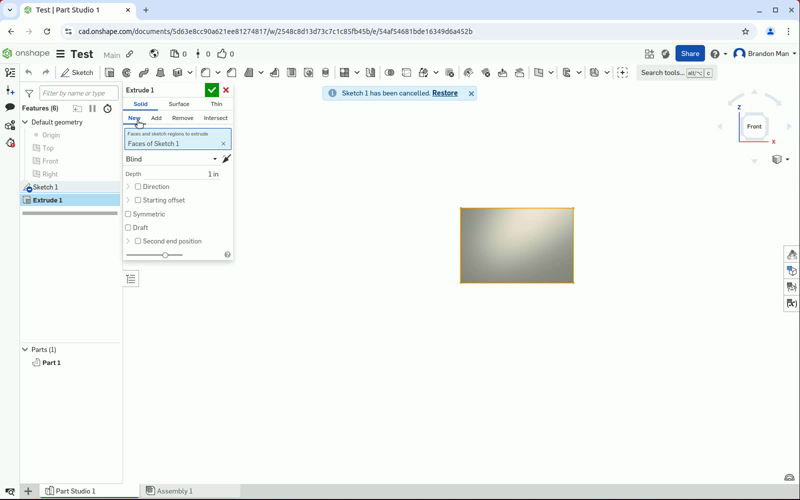
key(tab, 4)
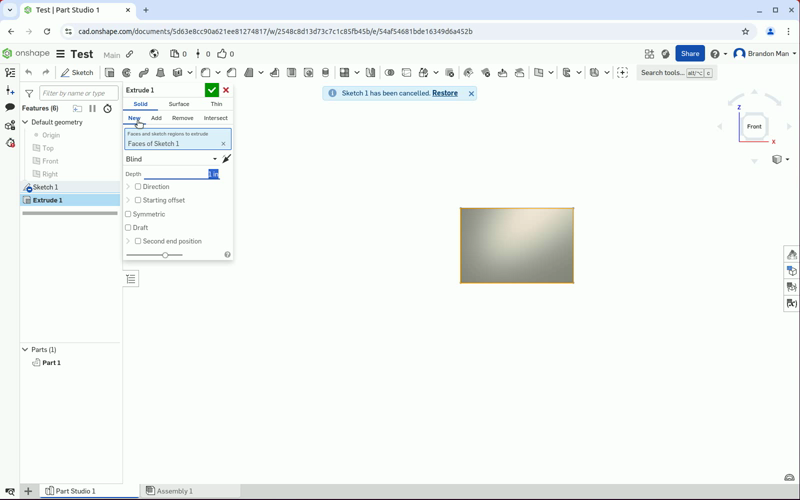
text(15.406)
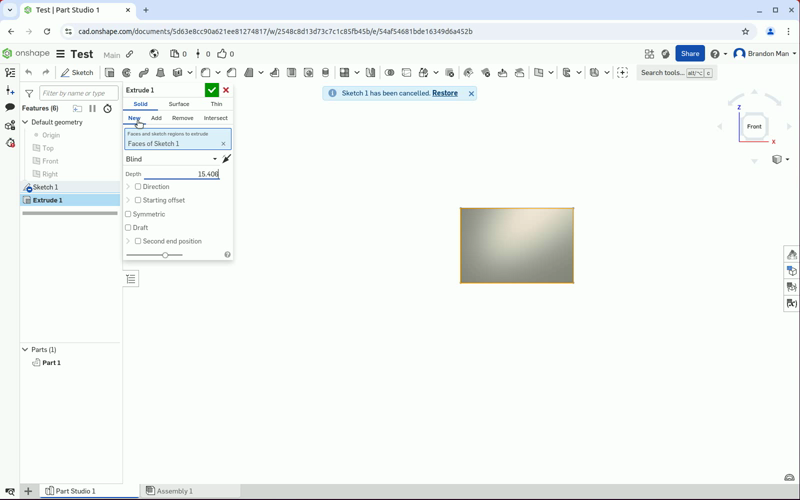
key(tab, 3)
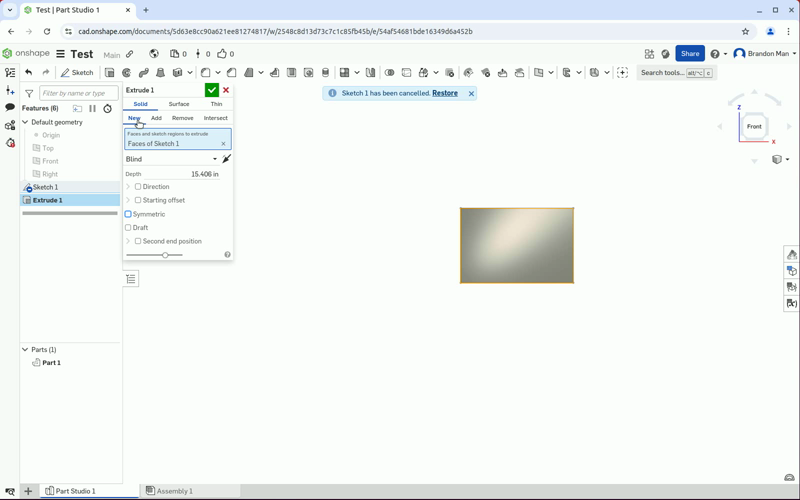
key(space)
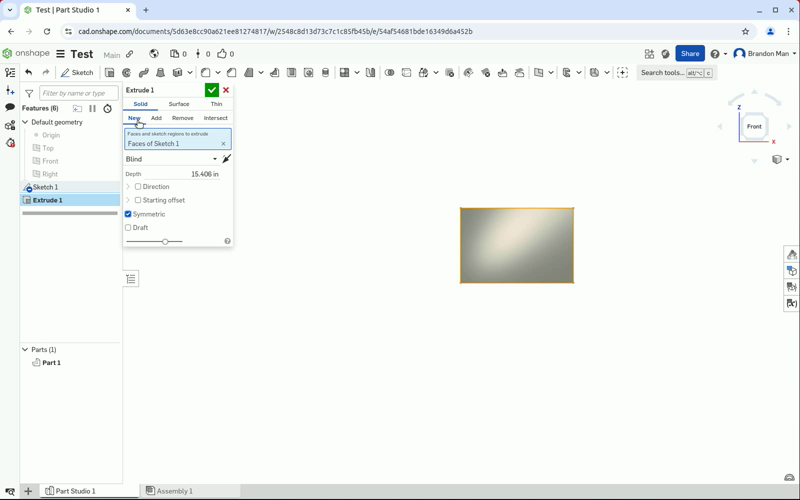
key(enter)
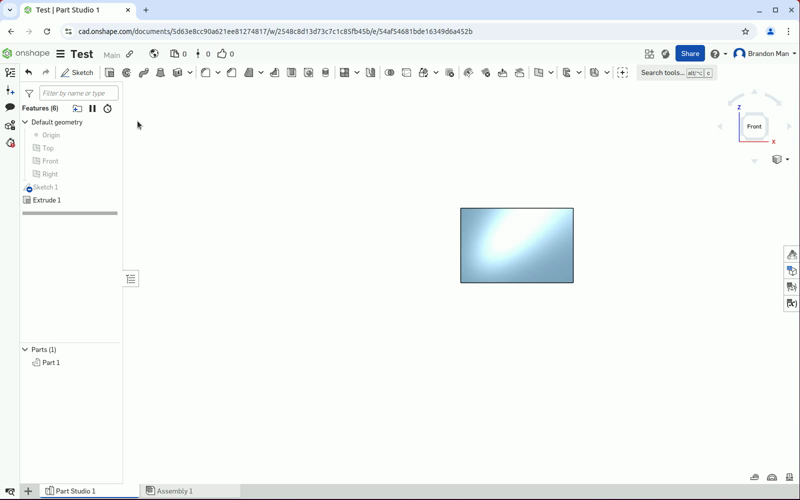
key(shift+h)
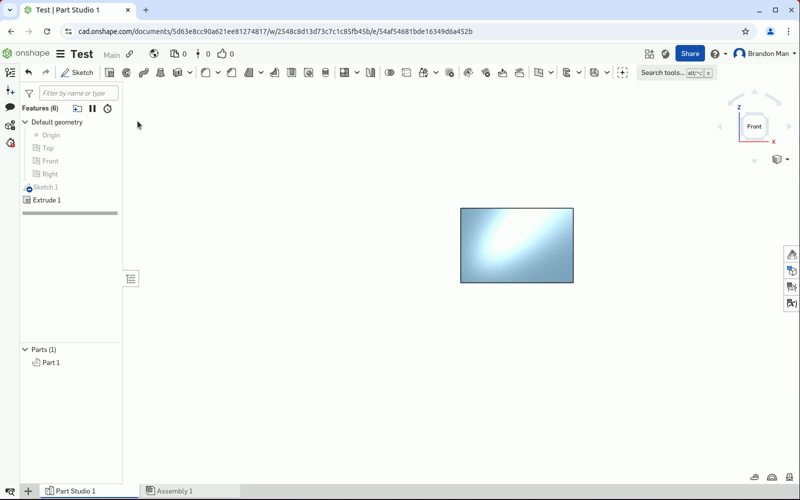
key(shift+h)
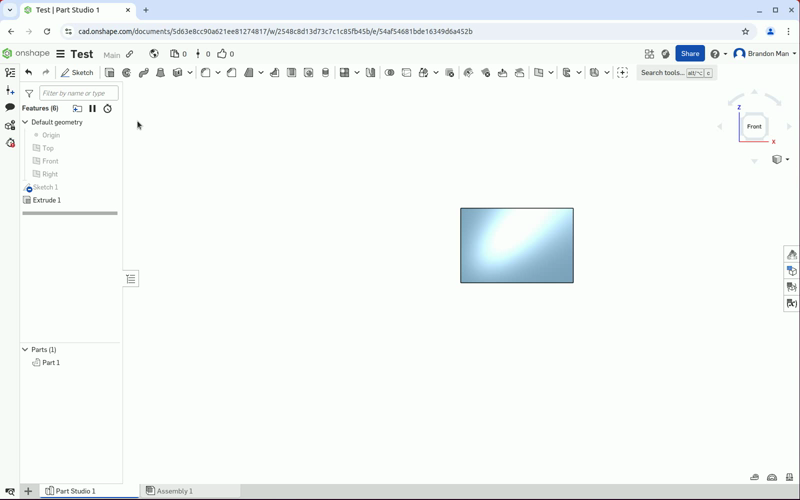
mouse_move(73, 189)
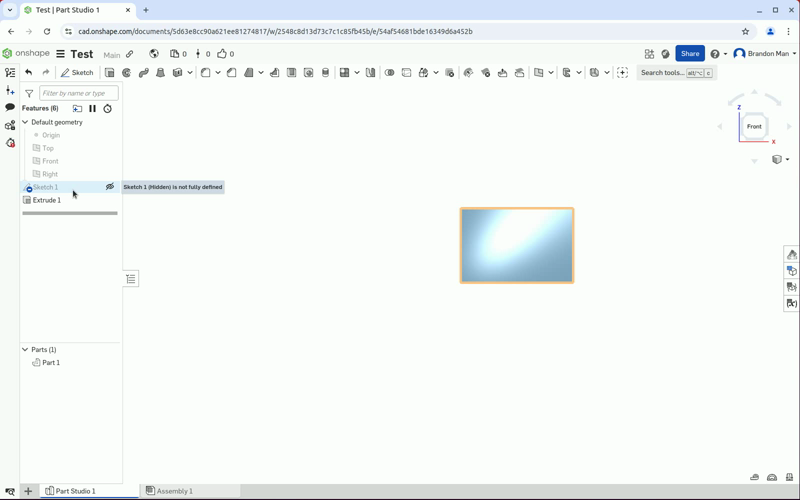
click(73, 189)
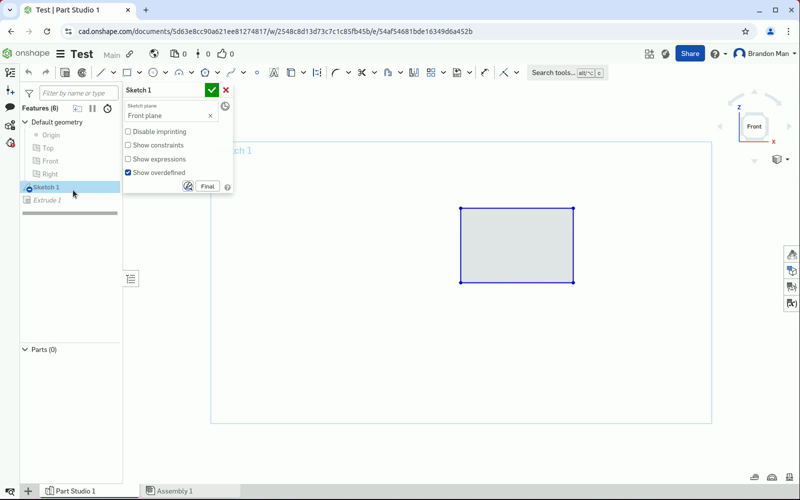
mouse_move(229, 92)
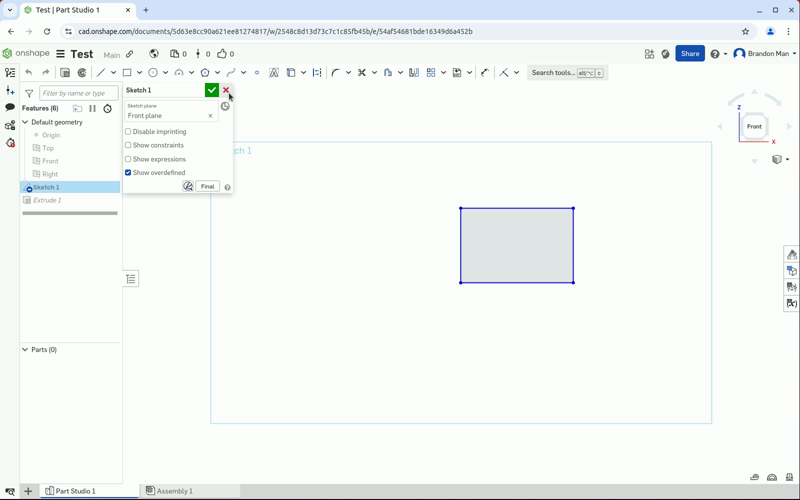
click(229, 92)
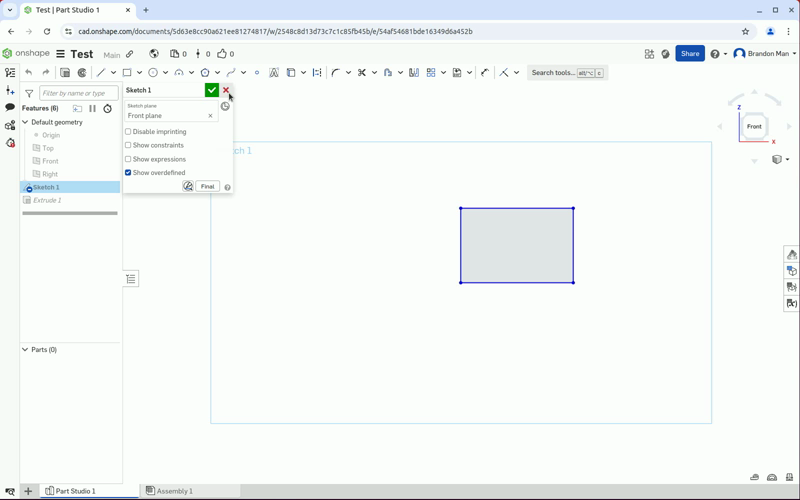
key(shift+s)
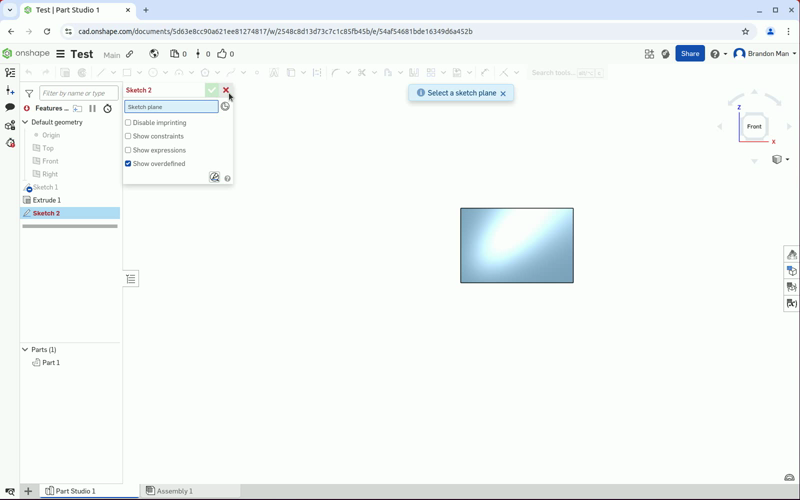
mouse_move(73, 163)
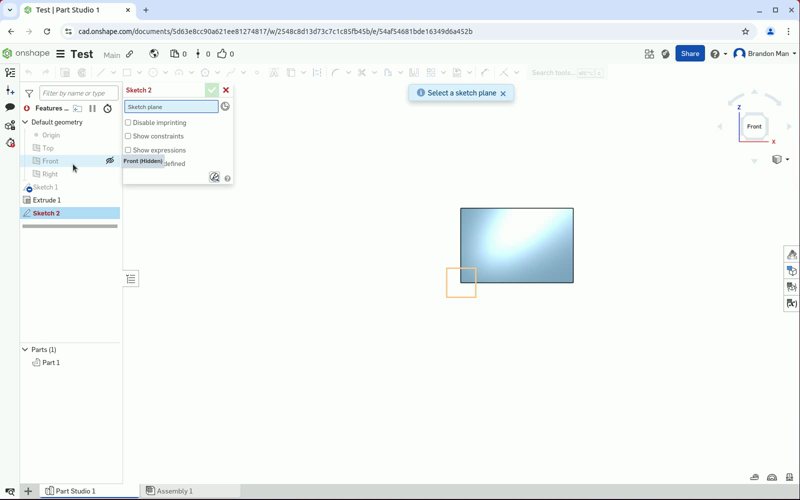
click(73, 163)
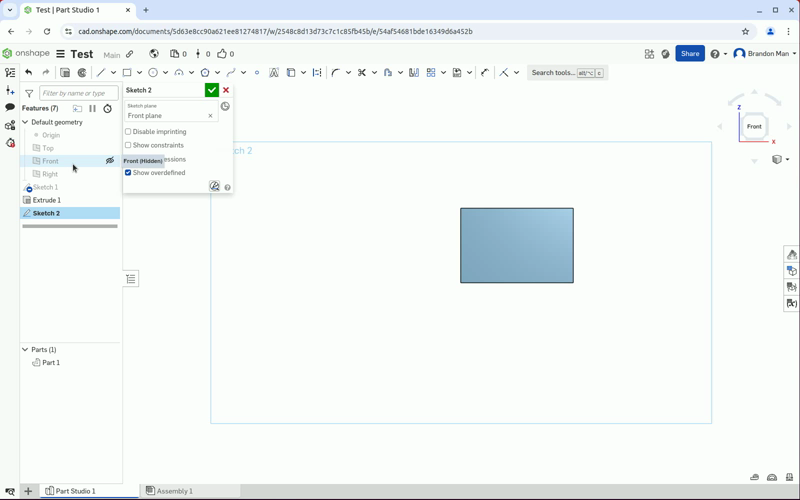
mouse_move(73, 352)
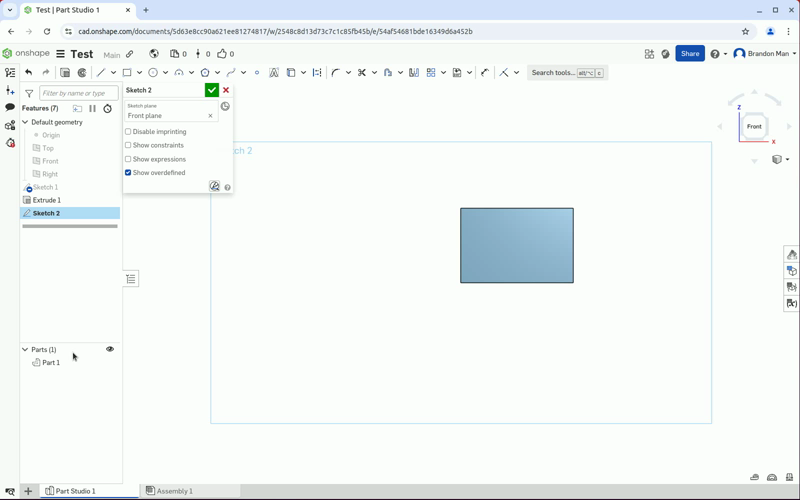
key(y)
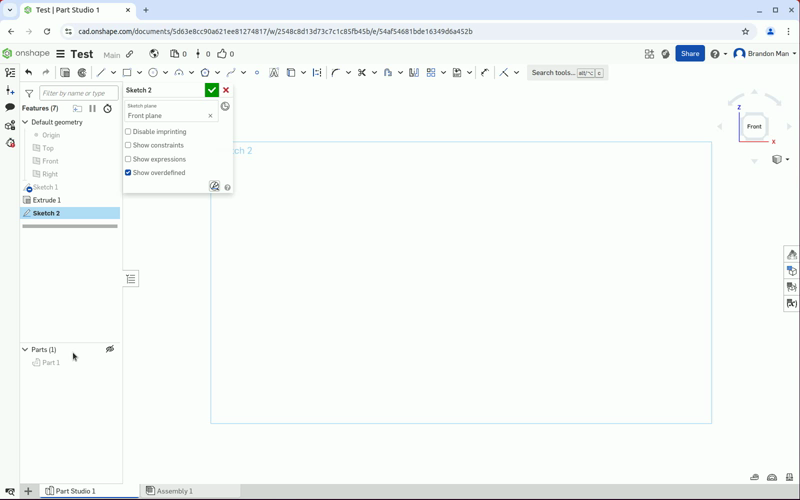
key(l)
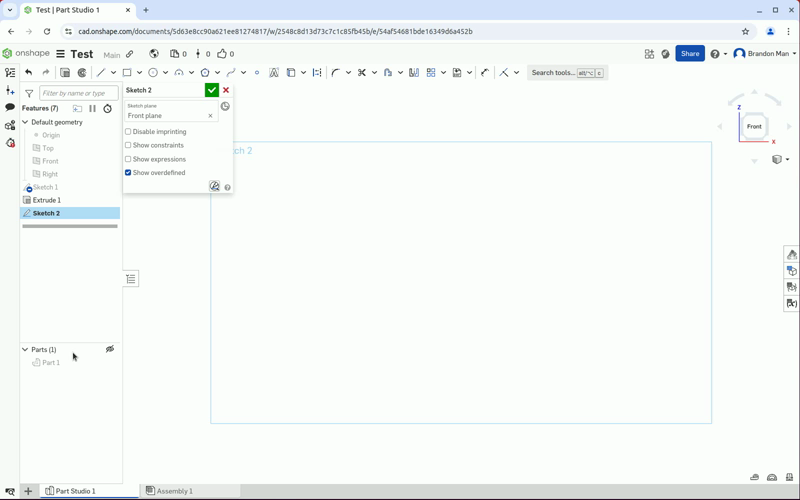
key_down(shift)
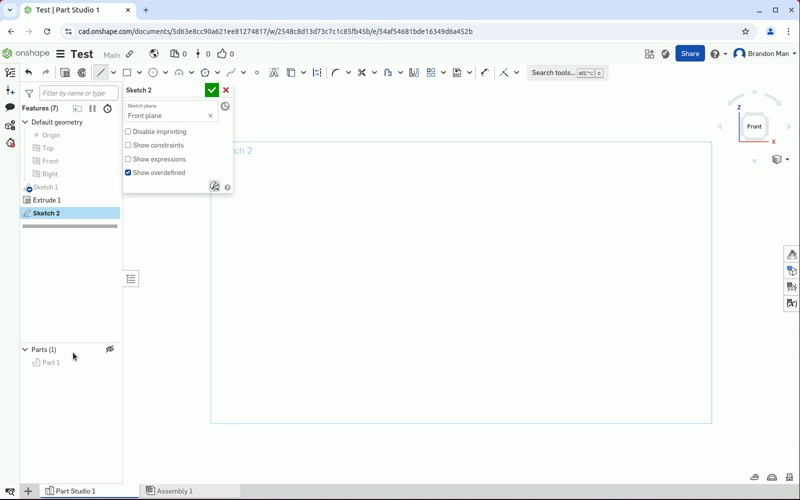
mouse_move(516, 207)
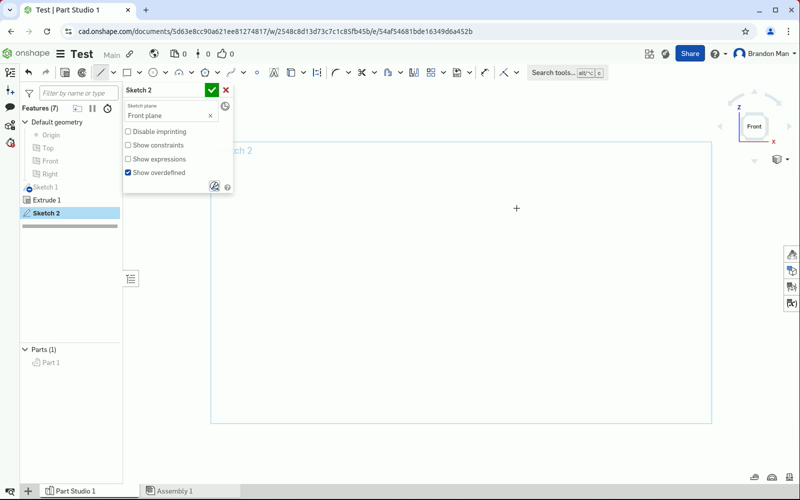
click(516, 207)
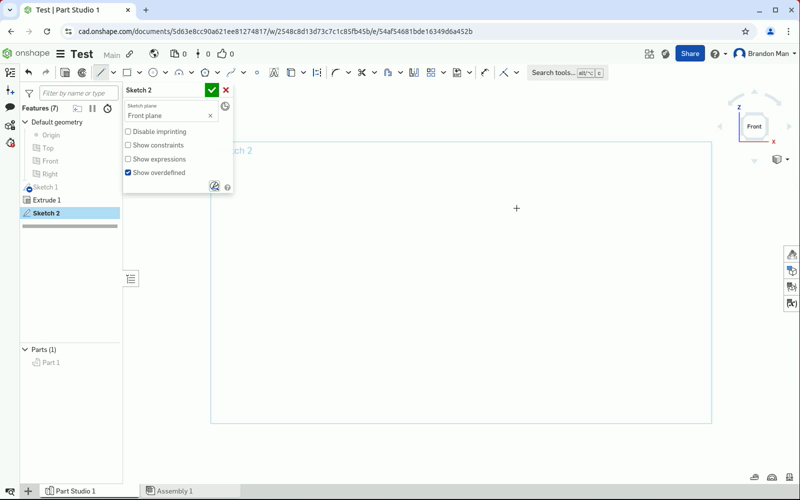
key_up(shift)
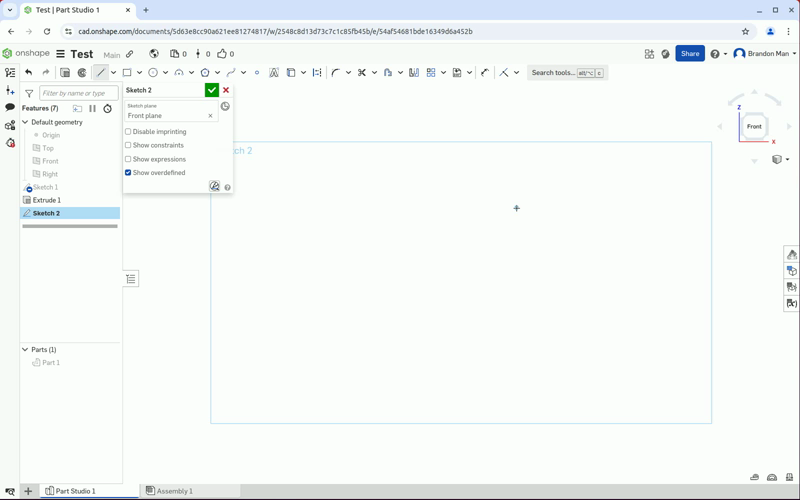
key_down(shift)
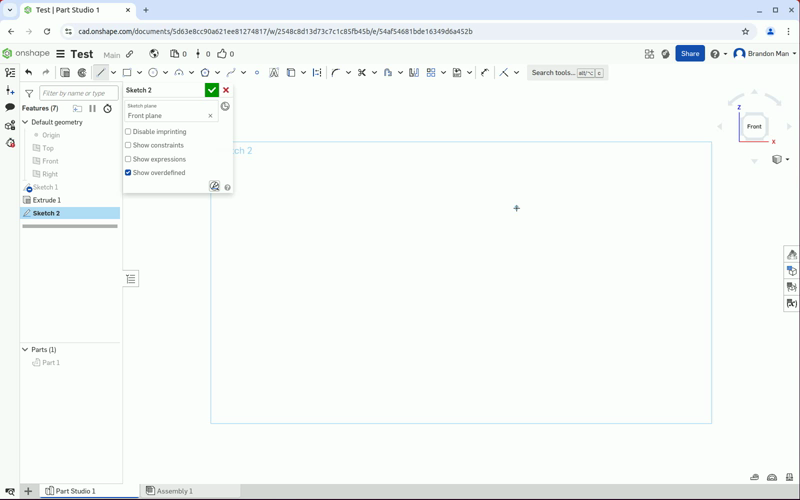
mouse_move(573, 264)
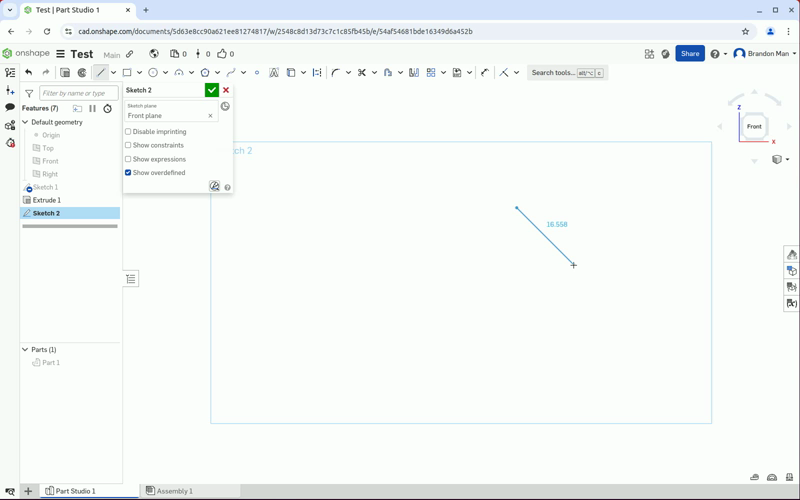
click(573, 264)
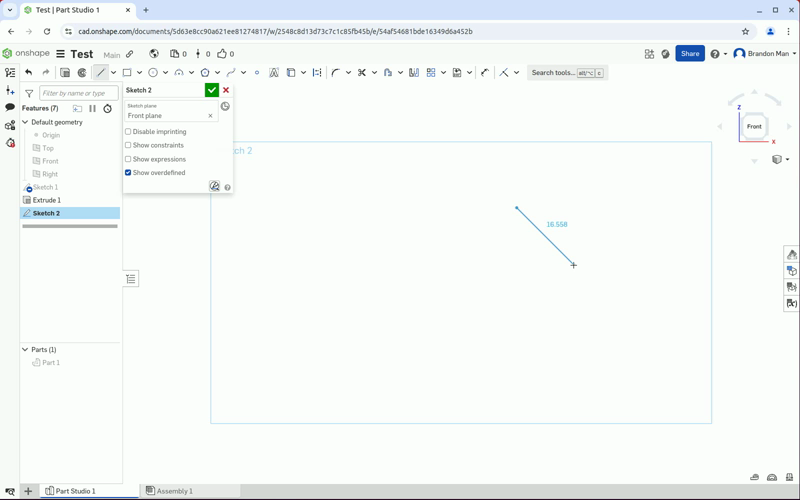
key_up(shift)
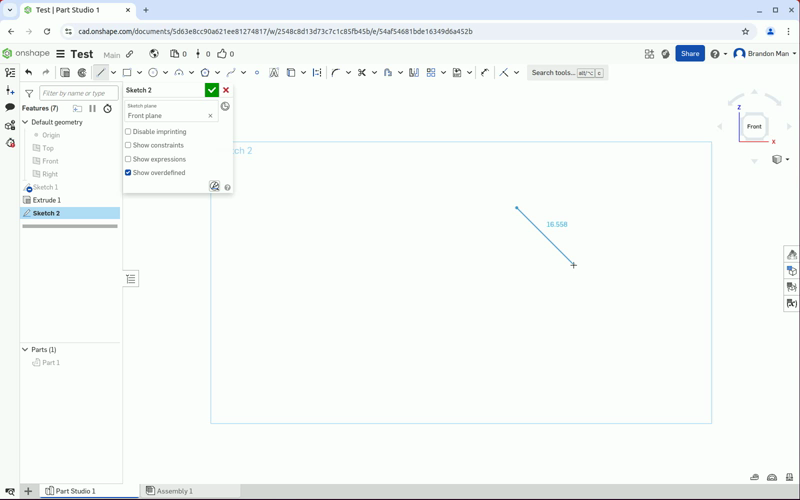
key_down(shift)
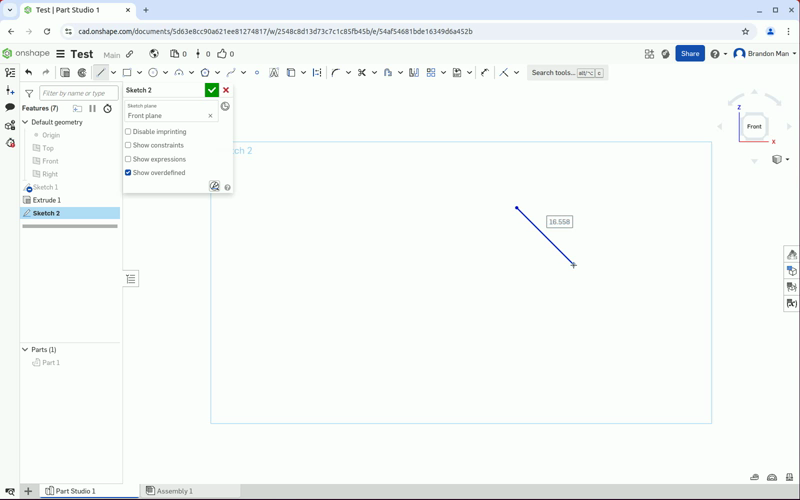
mouse_move(589, 264)
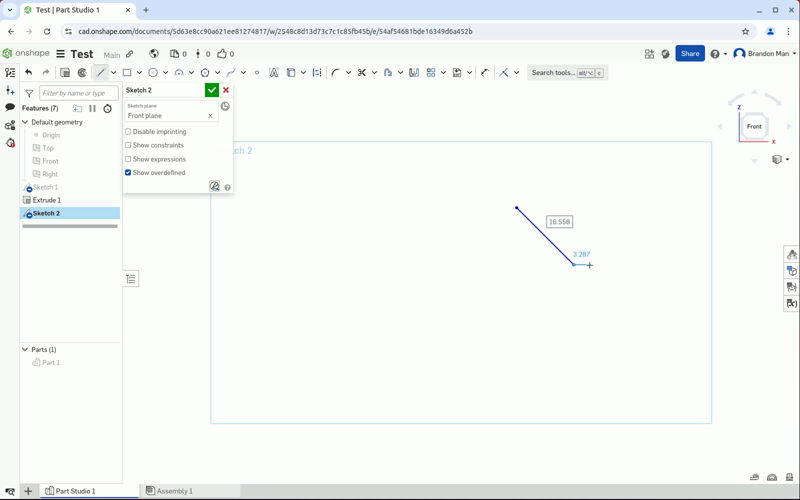
mouse_move(573, 207)
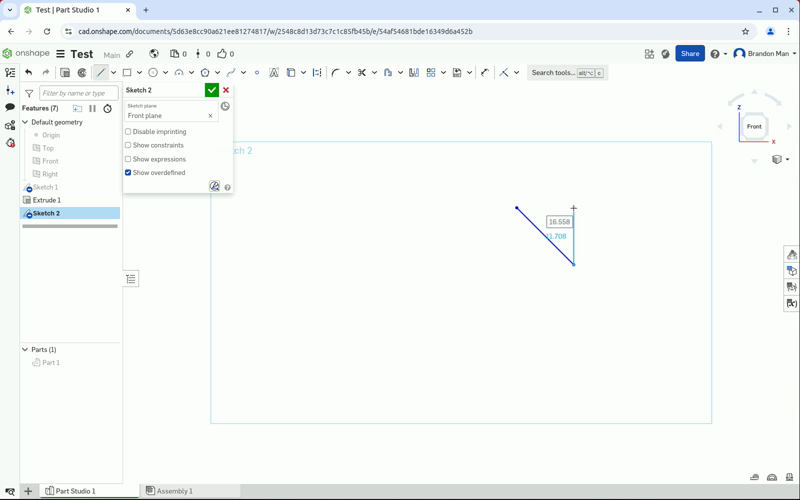
click(573, 207)
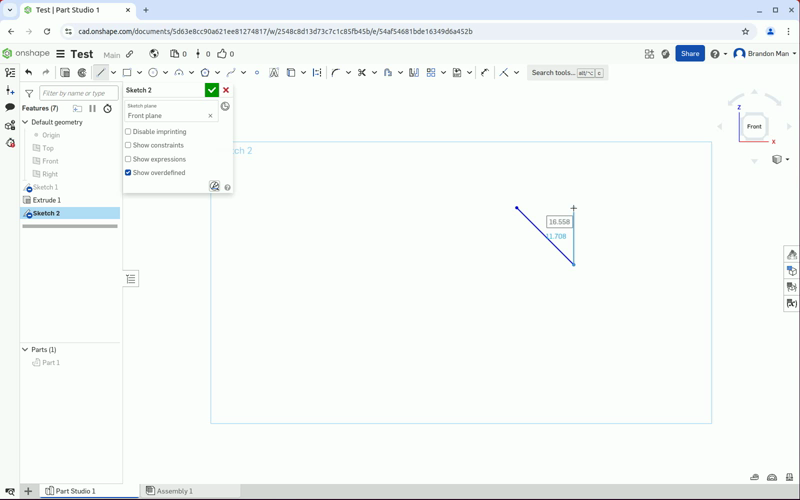
key_up(shift)
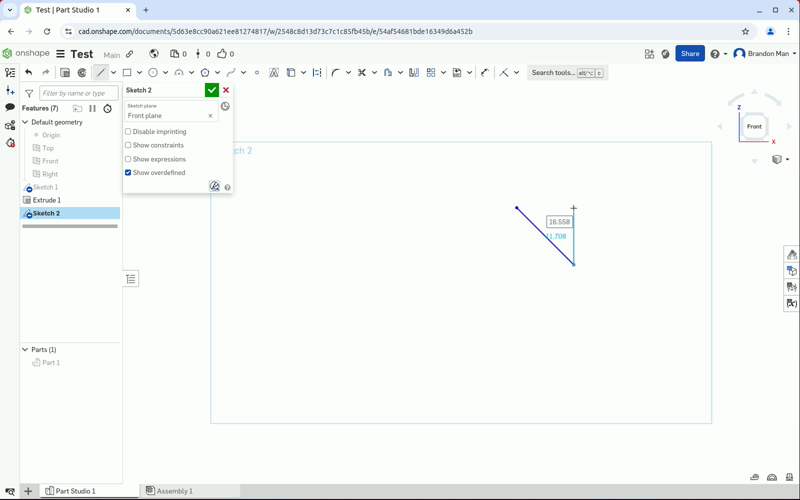
mouse_move(589, 207)
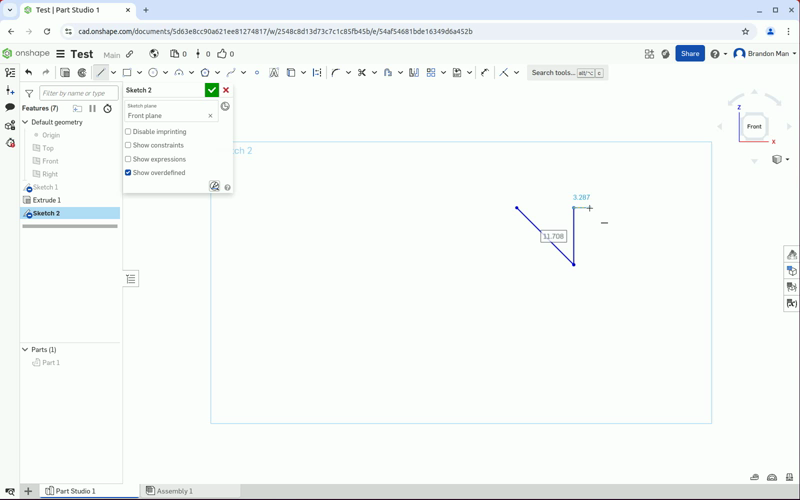
key_down(shift)
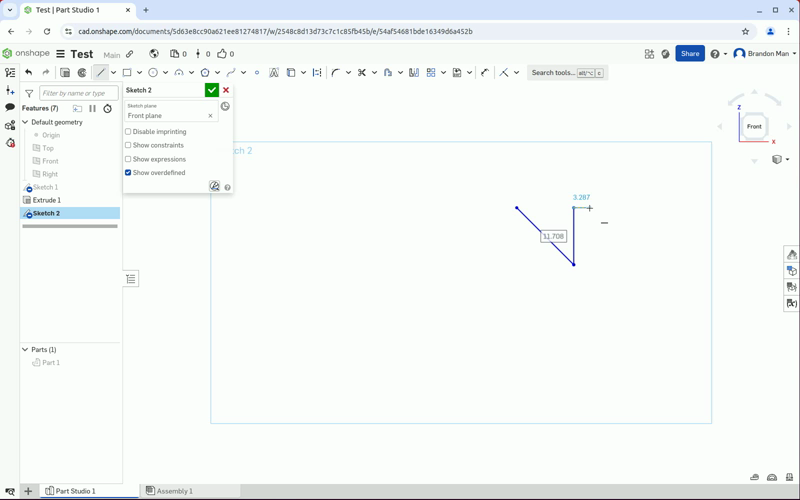
mouse_move(516, 207)
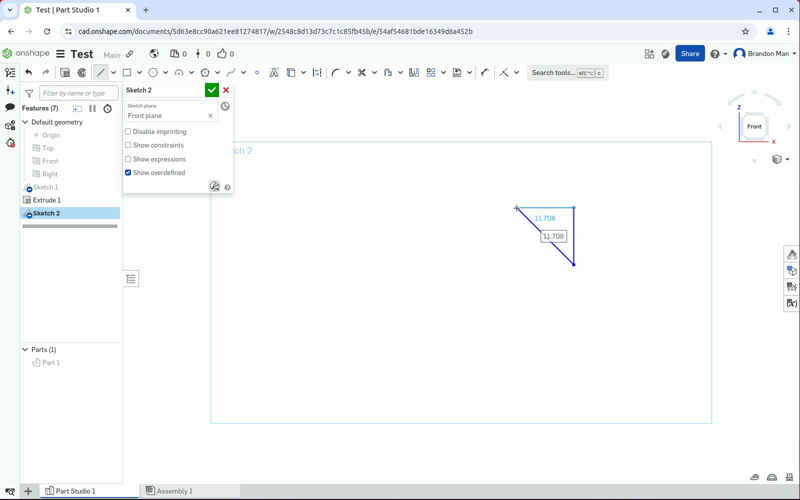
key_up(shift)
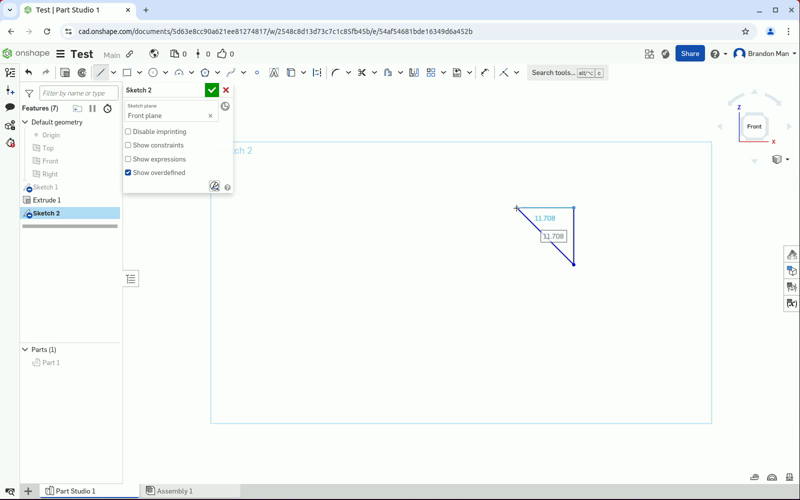
click(516, 207)
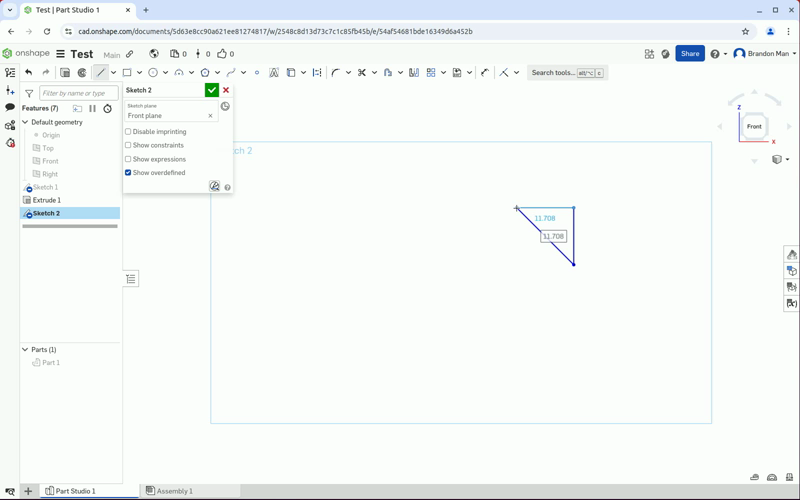
key(esc)
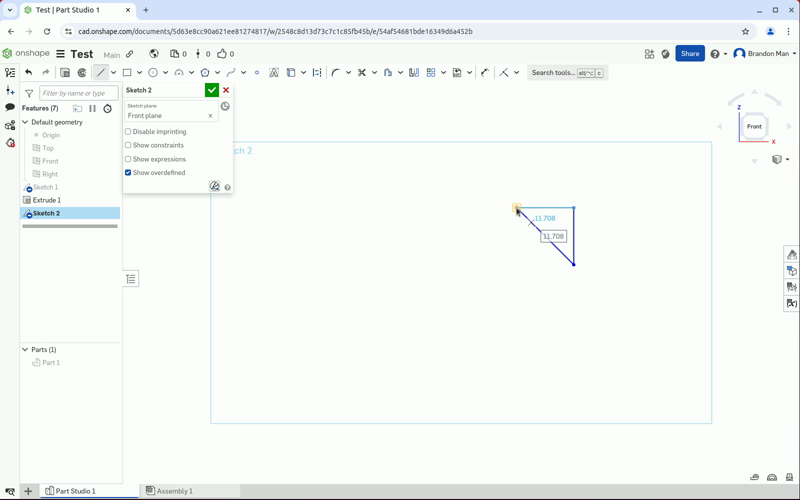
mouse_move(570, 218)
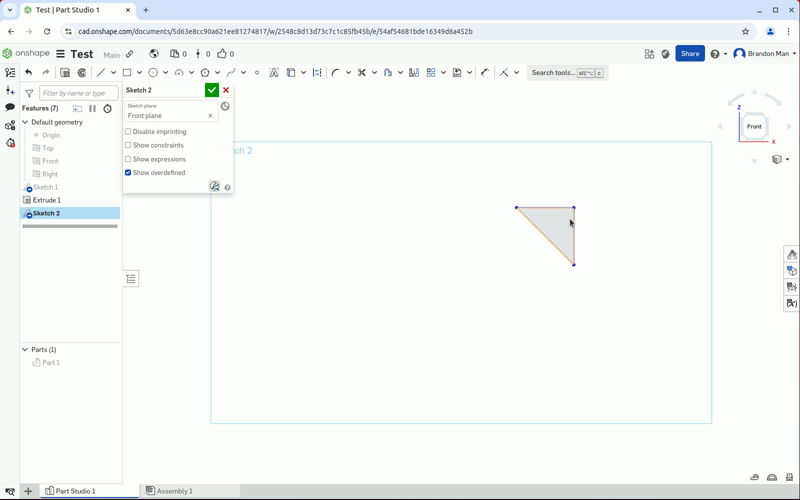
scroll(6)
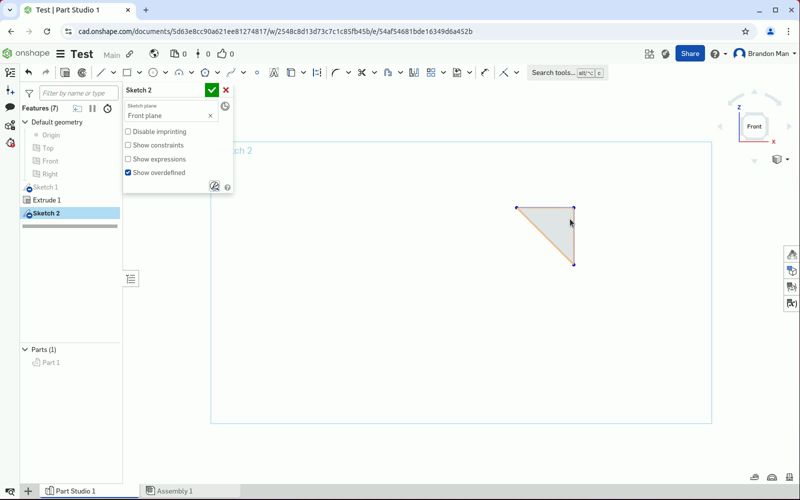
scroll(6)
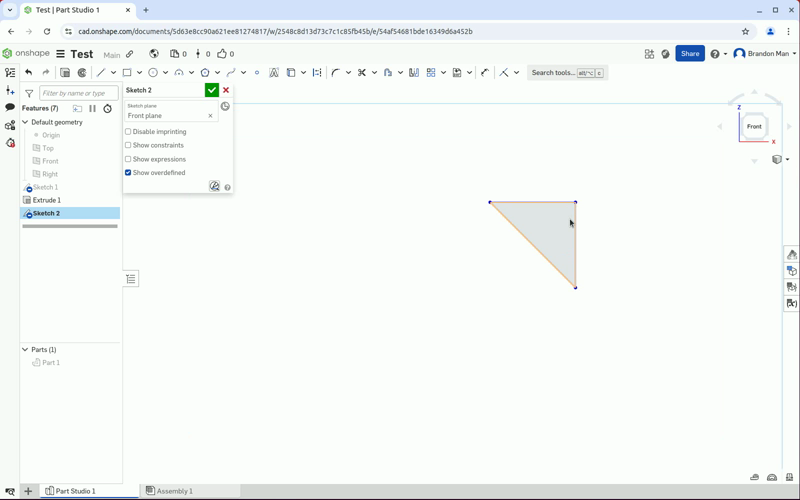
scroll(6)
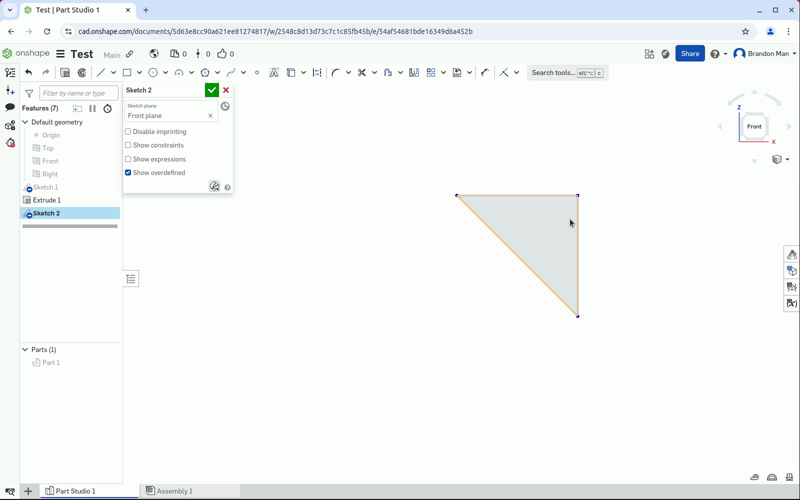
scroll(6)
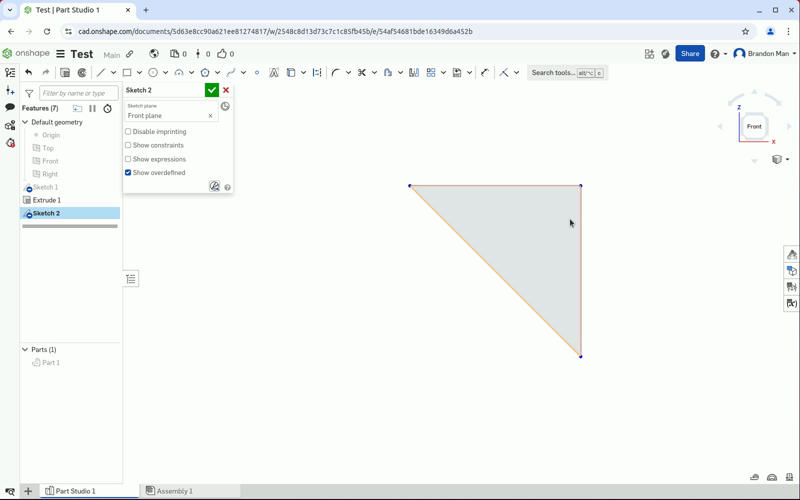
scroll(6)
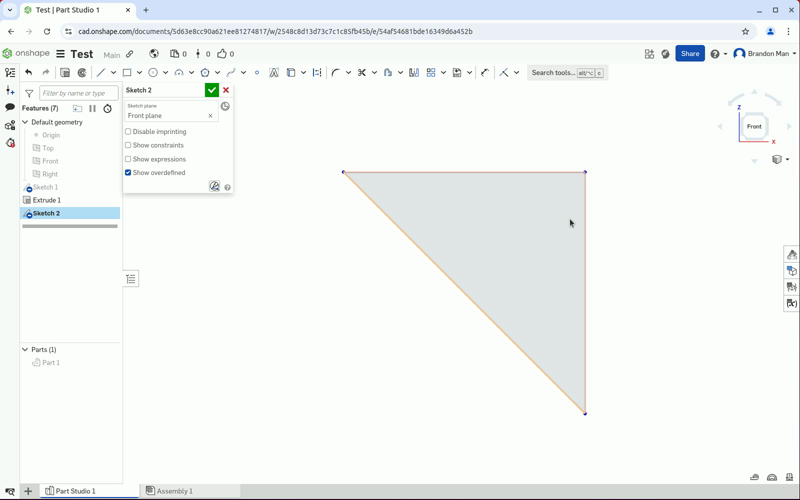
scroll(6)
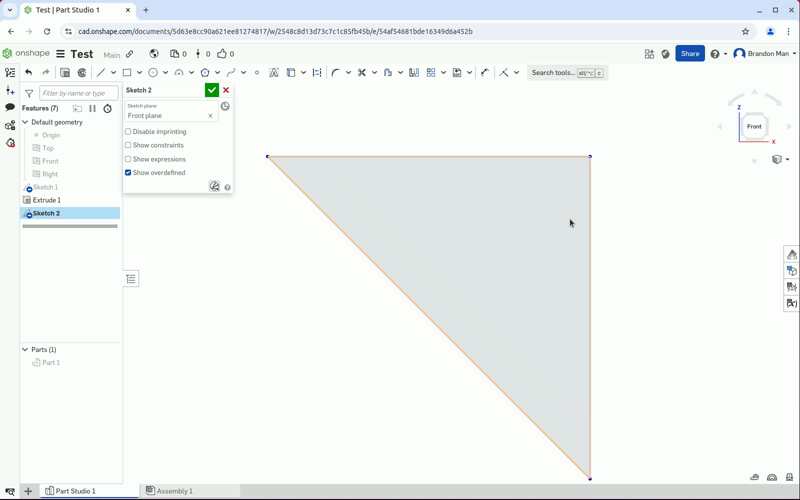
scroll(6)
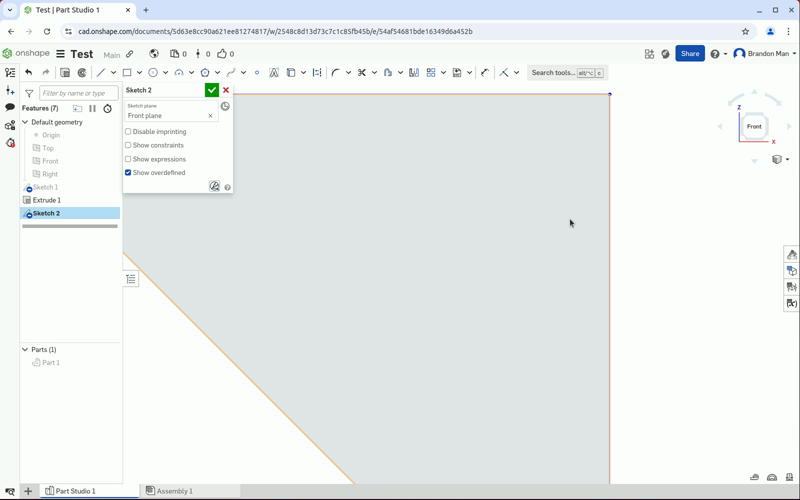
click(570, 218)
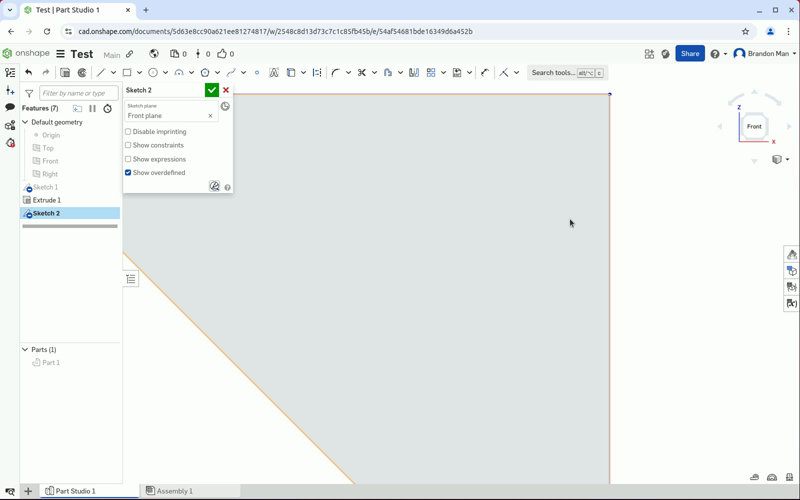
scroll(-6)
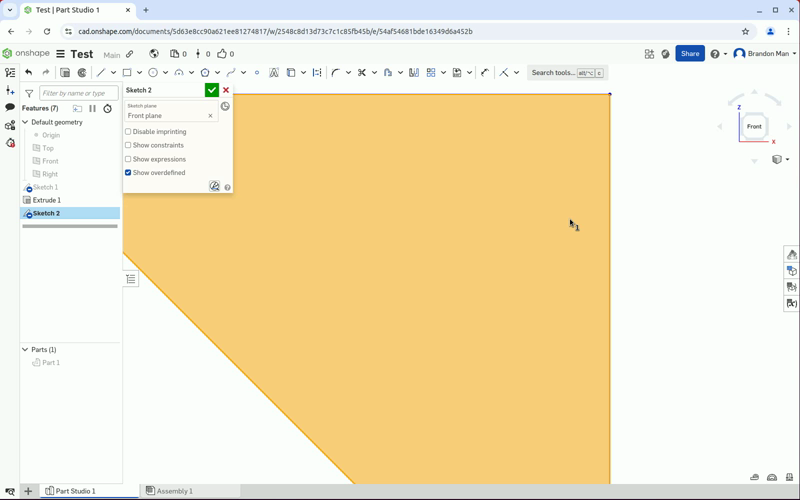
scroll(-6)
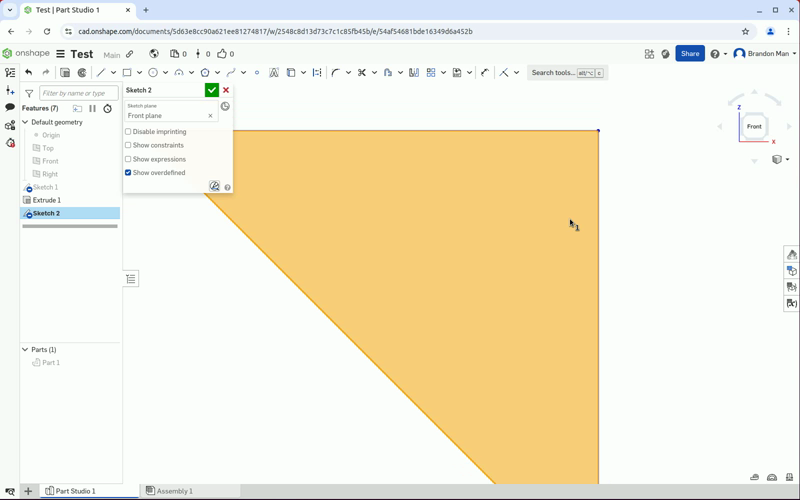
scroll(-6)
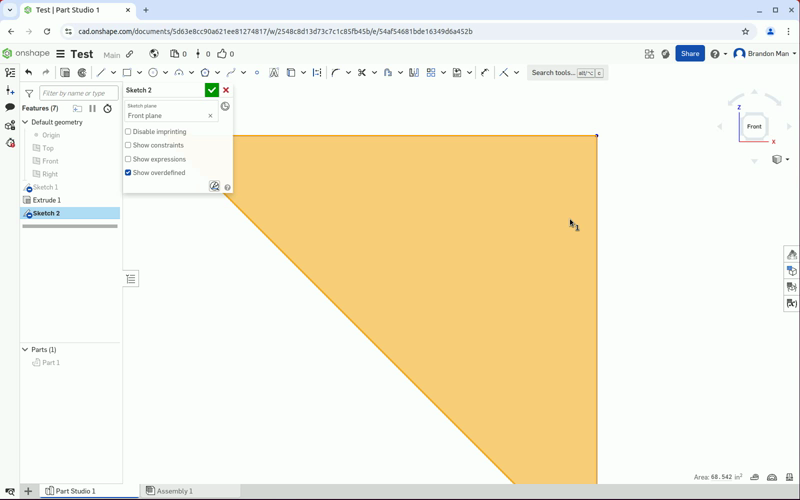
scroll(-6)
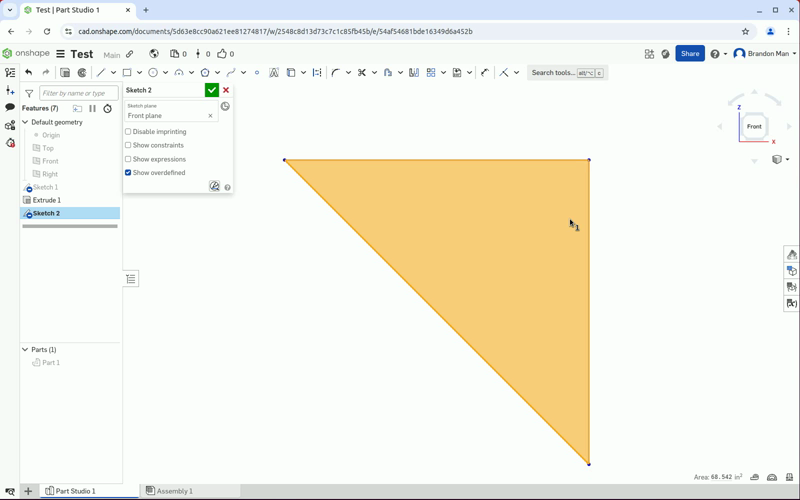
scroll(-6)
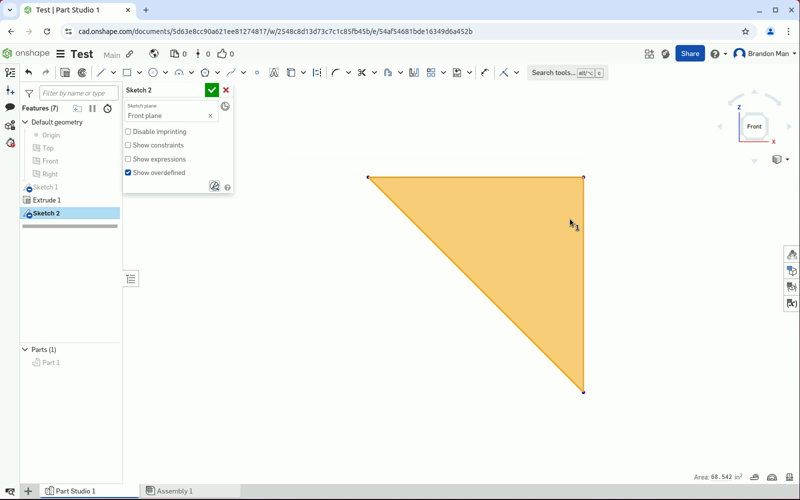
scroll(-6)
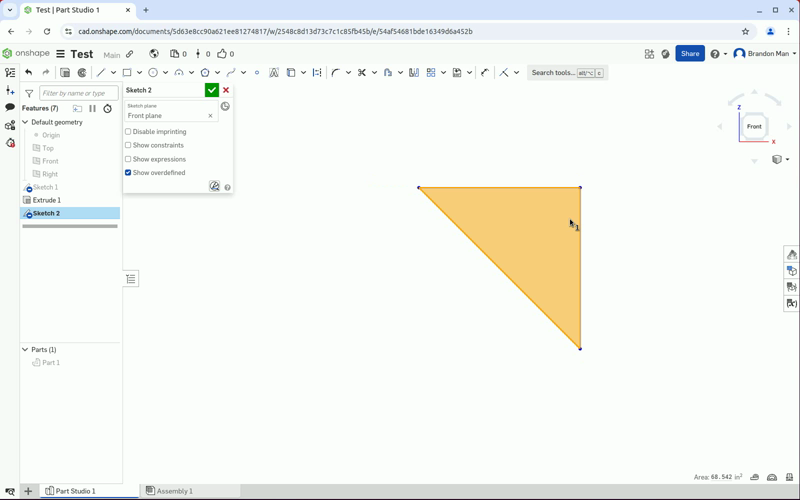
scroll(-6)
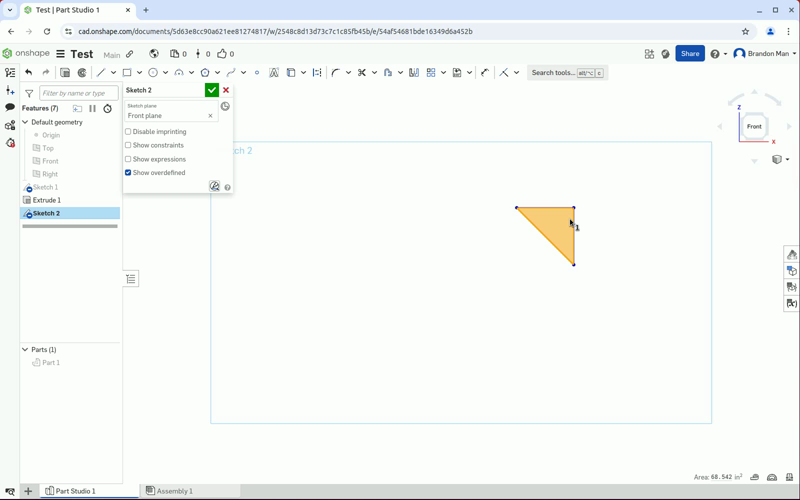
mouse_move(73, 352)
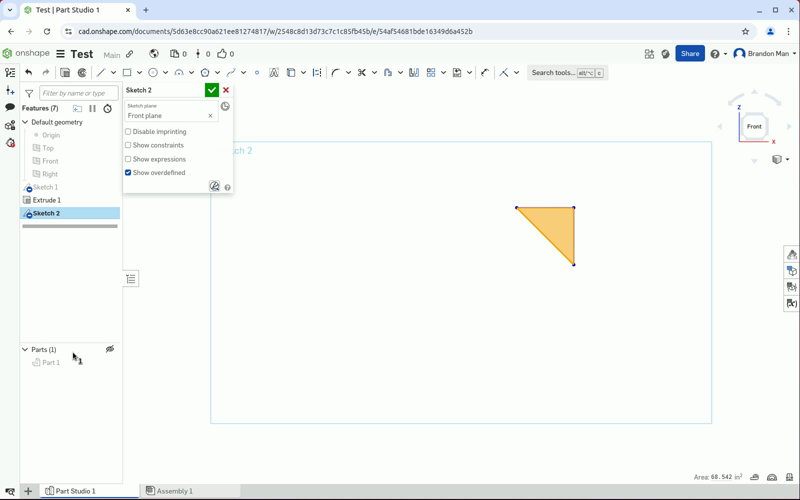
key(shift+y)
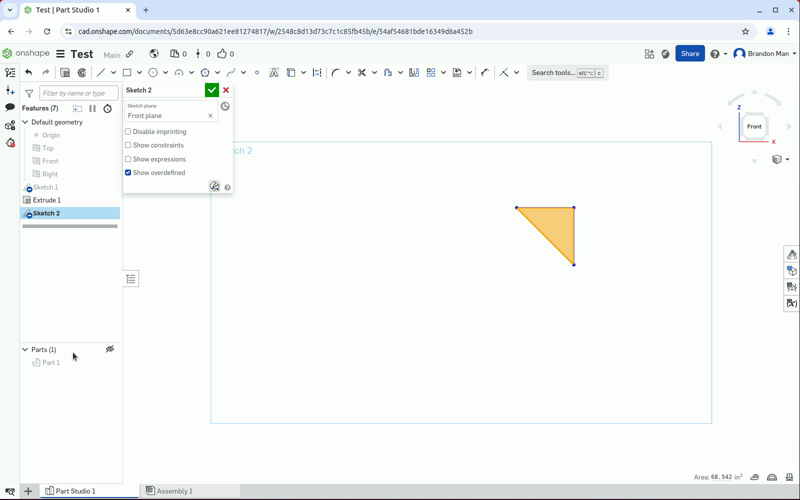
key(shift+e)
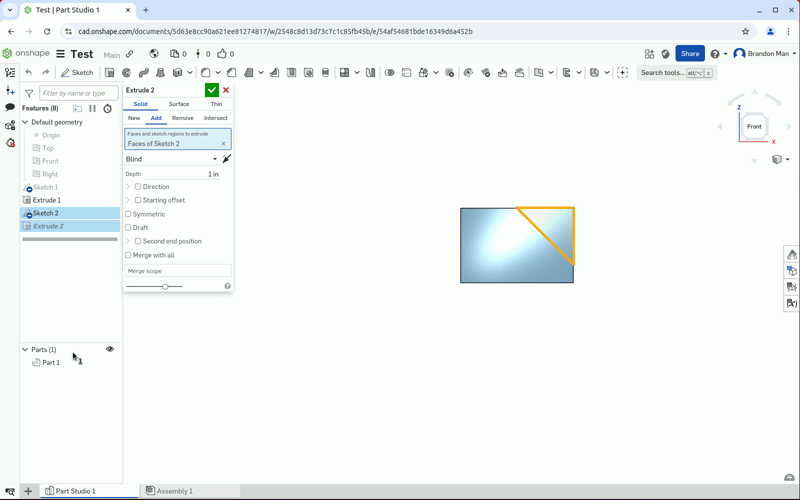
mouse_move(143, 106)
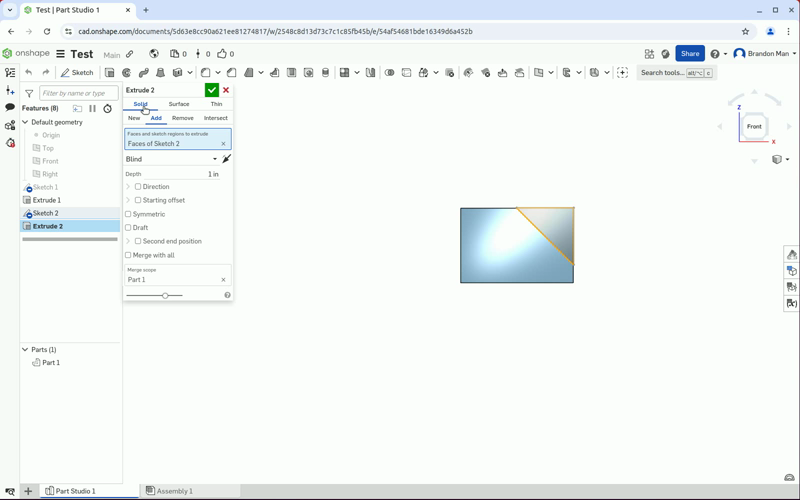
click(143, 106)
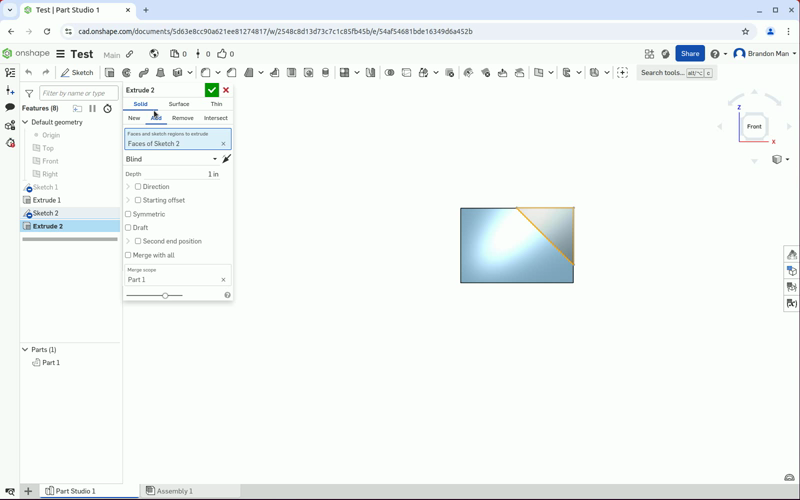
mouse_move(186, 120)
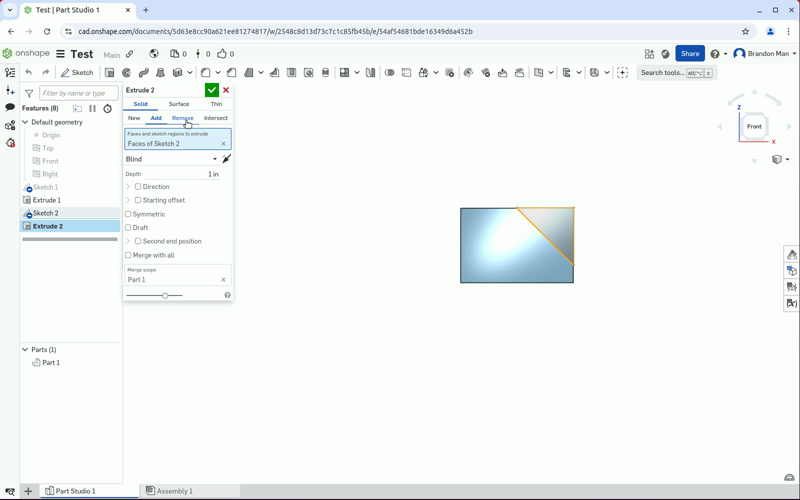
click(186, 120)
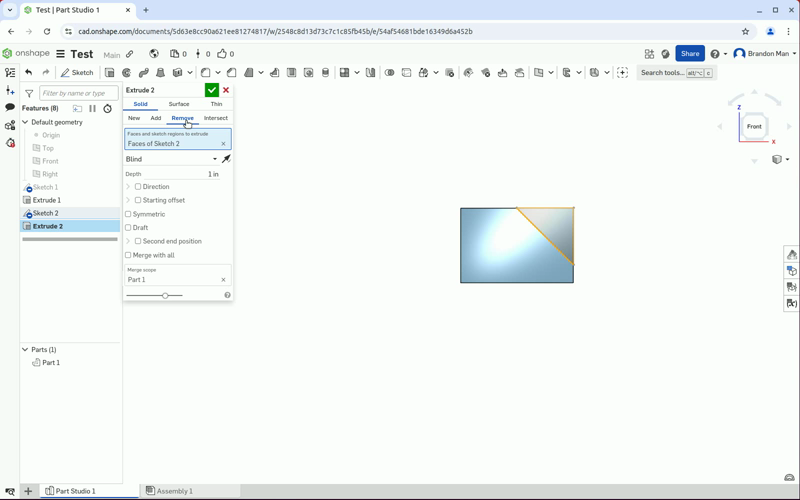
key(tab, 4)
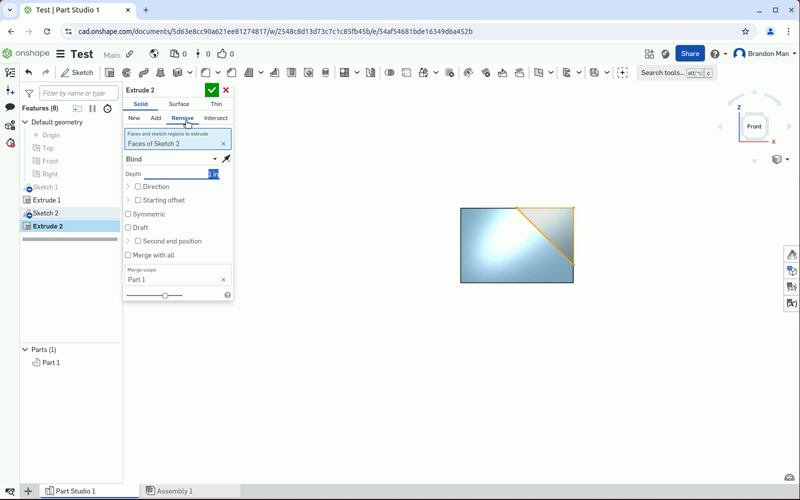
text(7.702)
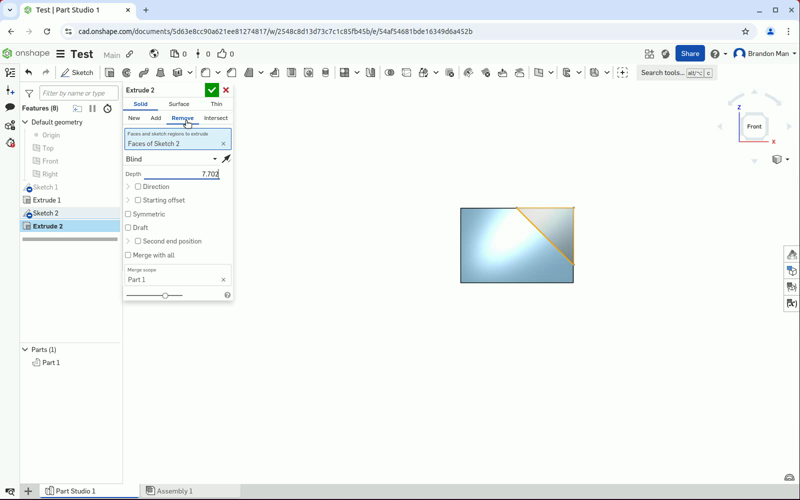
key(tab, 3)
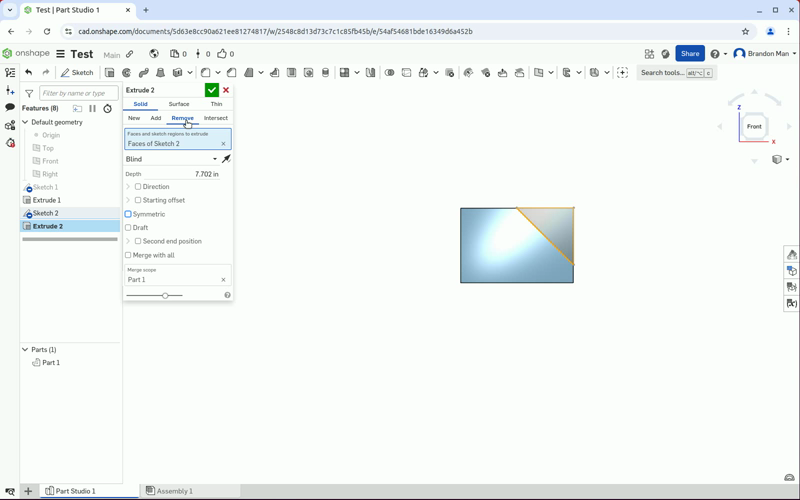
key(space)
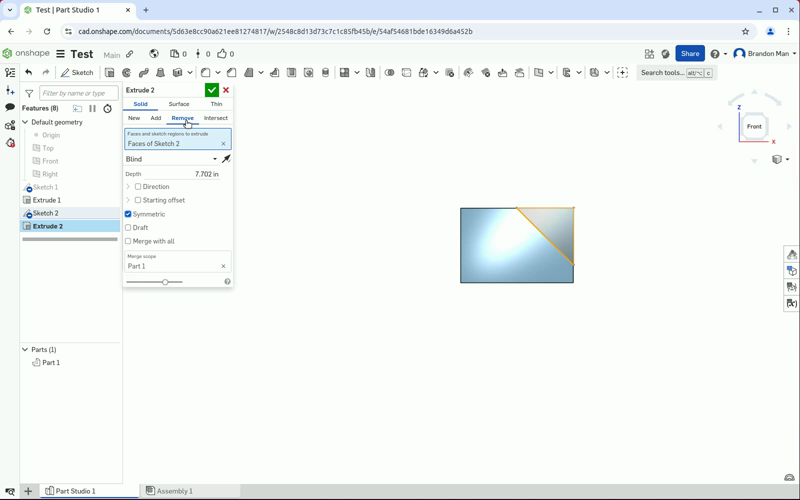
key(tab, 2)
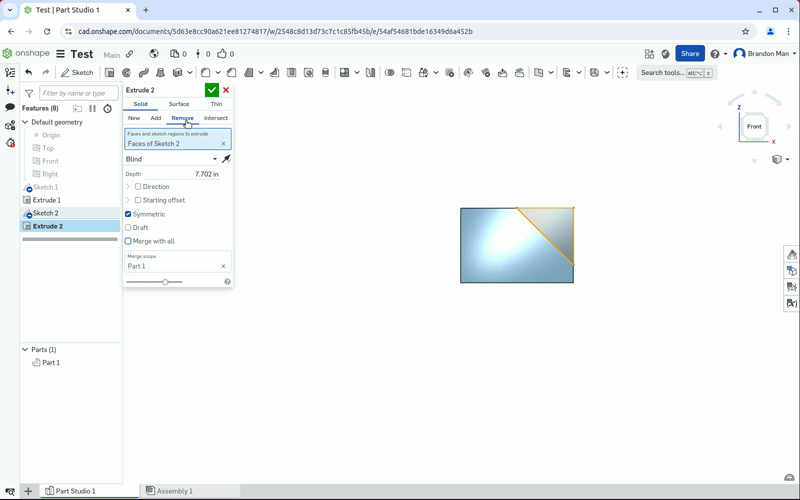
key(space)
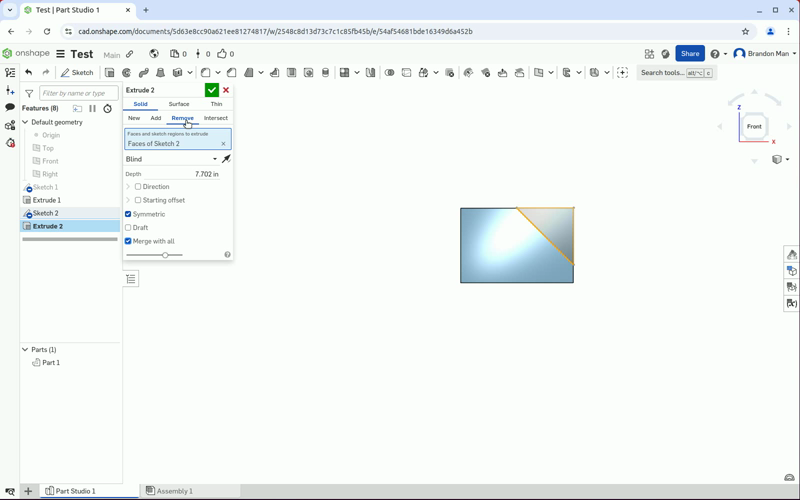
key(enter)
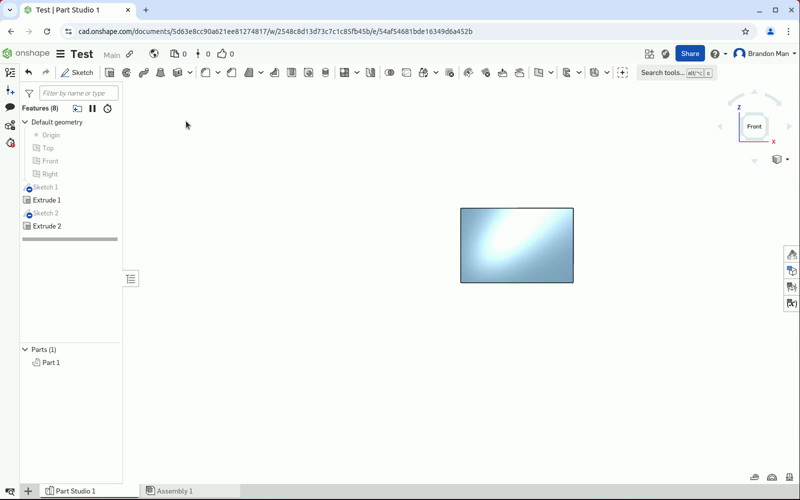
key(shift+h)
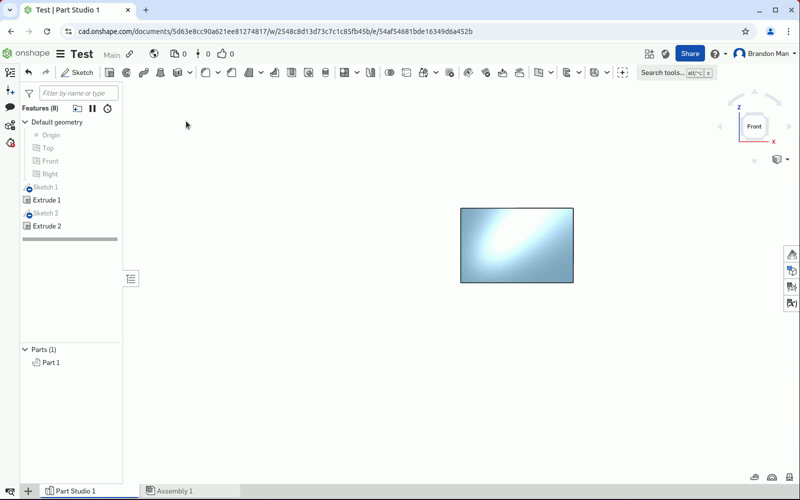
key(shift+h)
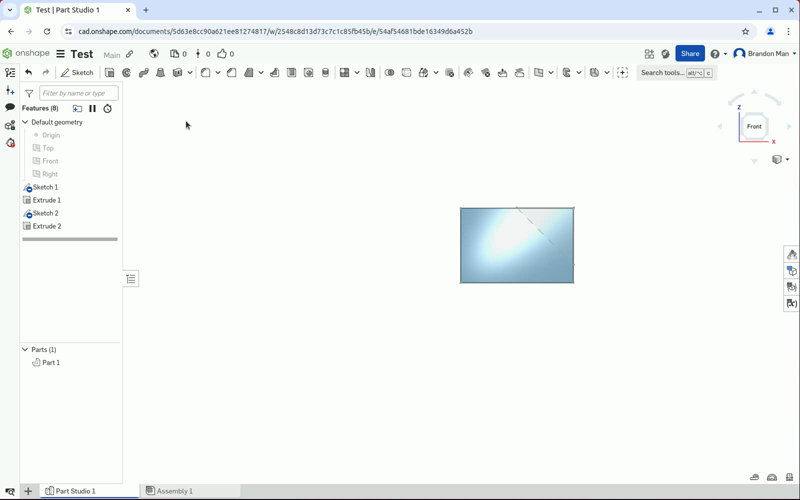
key(shift+7)
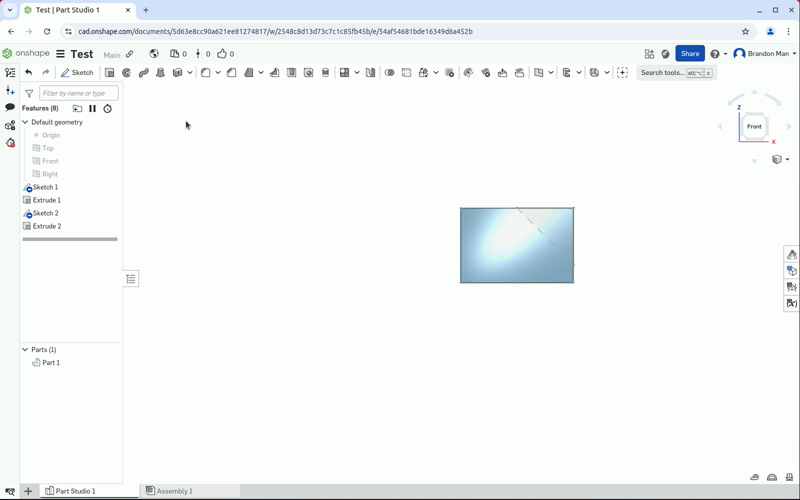
key(left, 2)
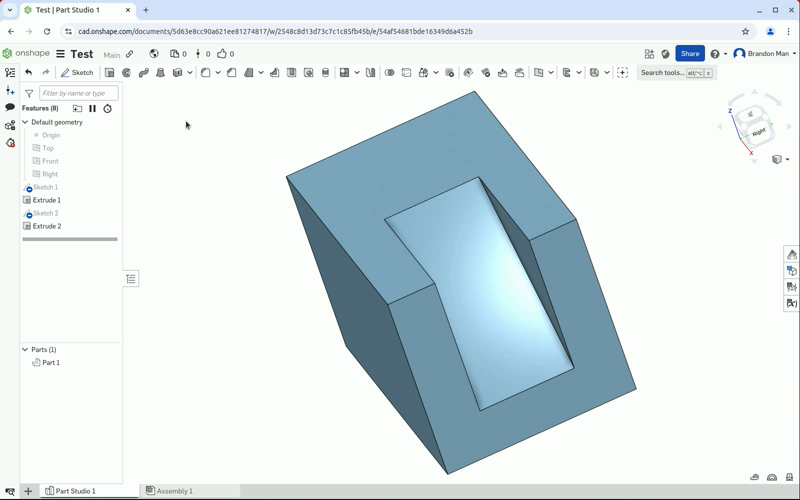
key(down, 2)
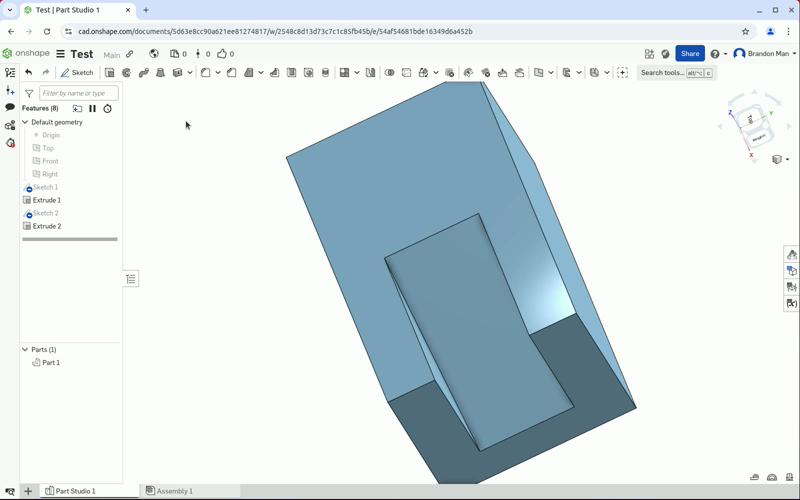
key(up, 2)
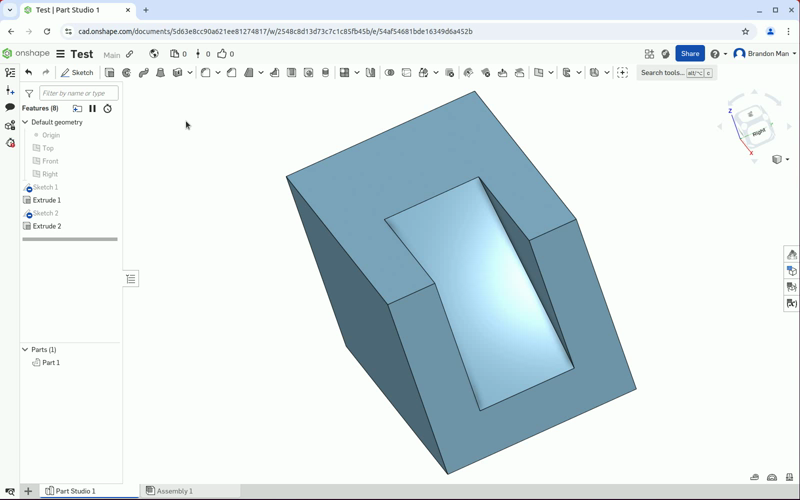
key(right, 2)
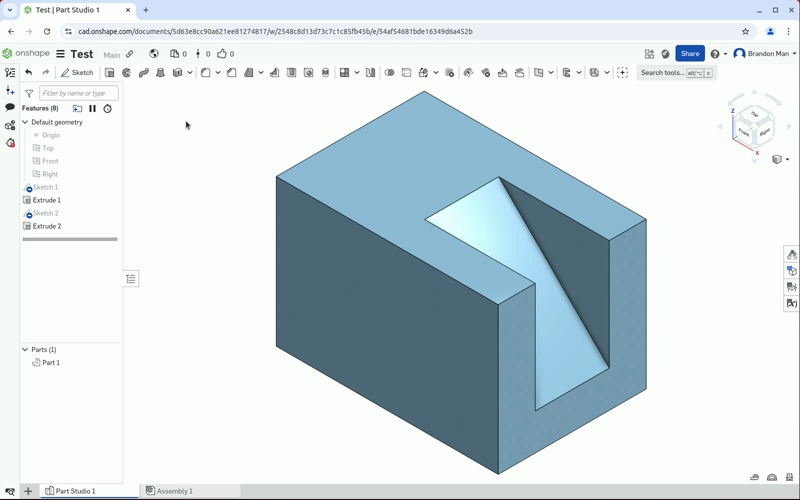
mouse_move(73, 189)
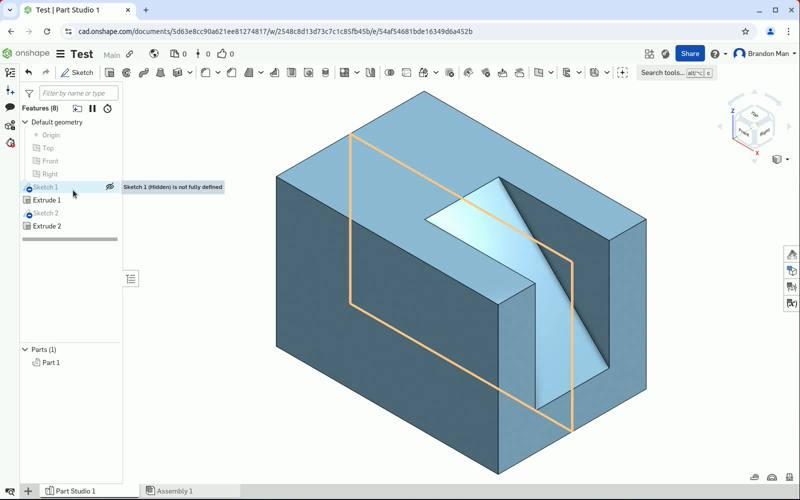
click(73, 189)